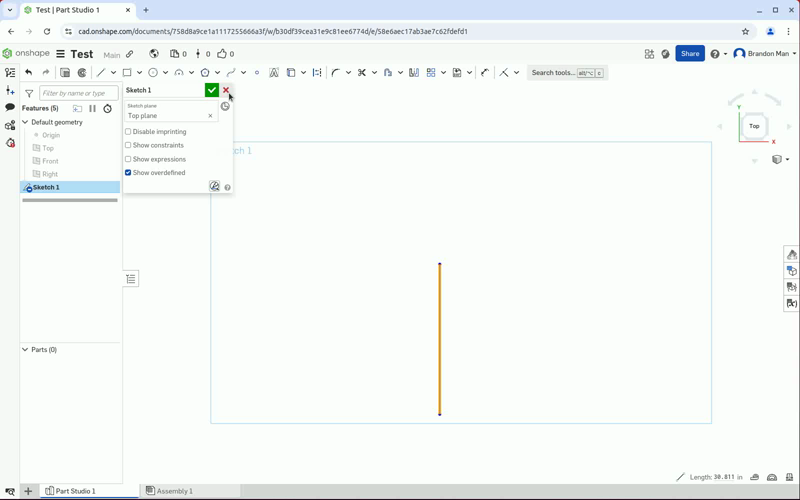
key(shift+h)
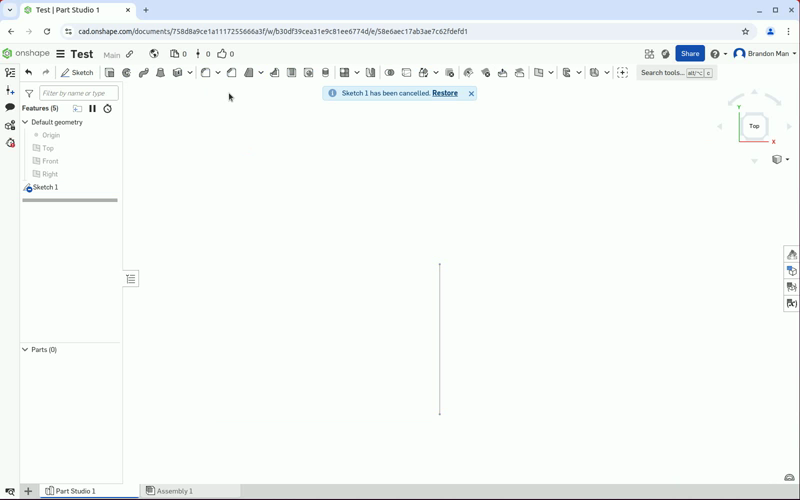
key(shift+s)
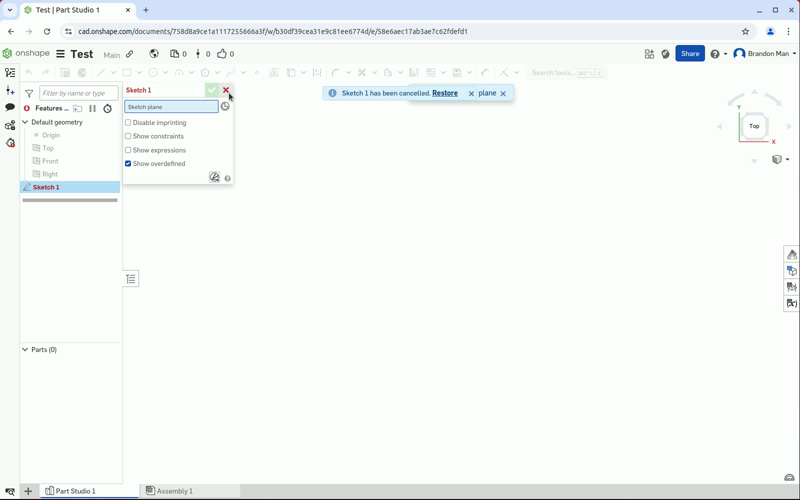
mouse_move(73, 150)
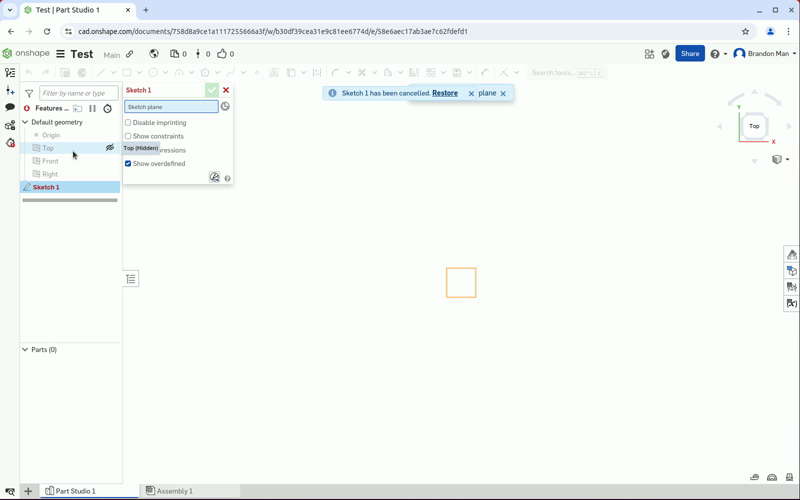
click(73, 150)
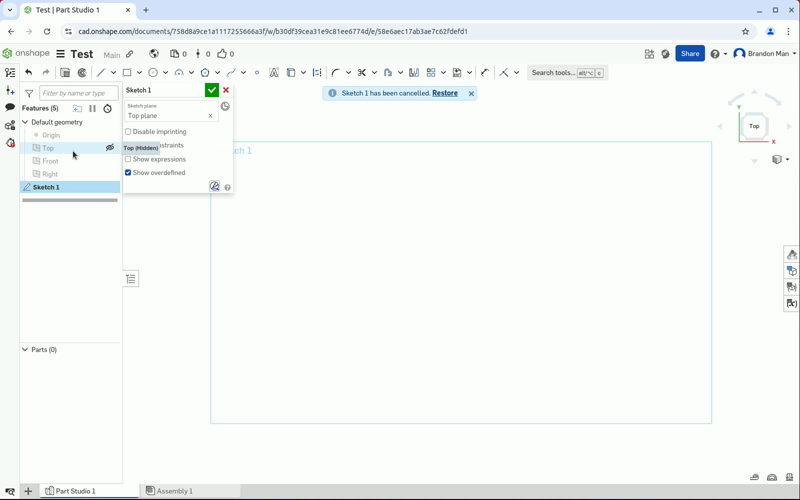
mouse_move(73, 352)
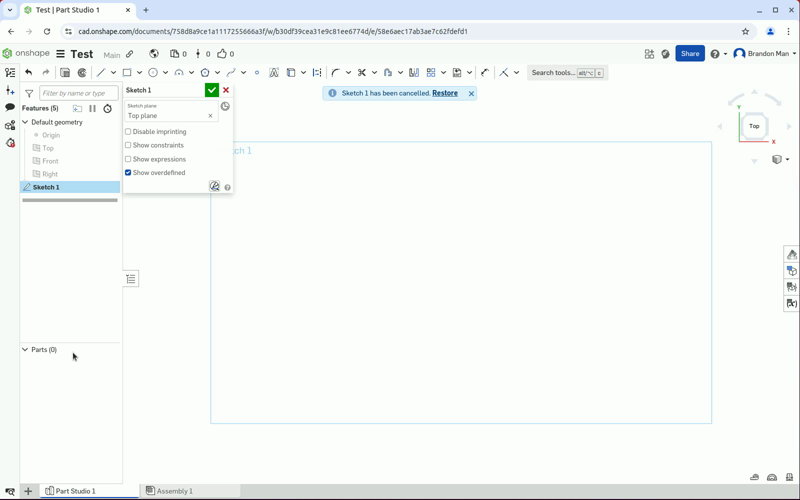
key(y)
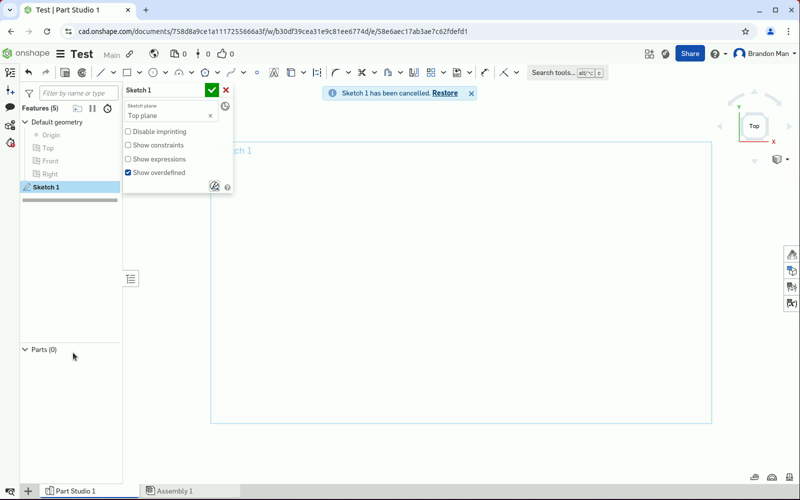
key(l)
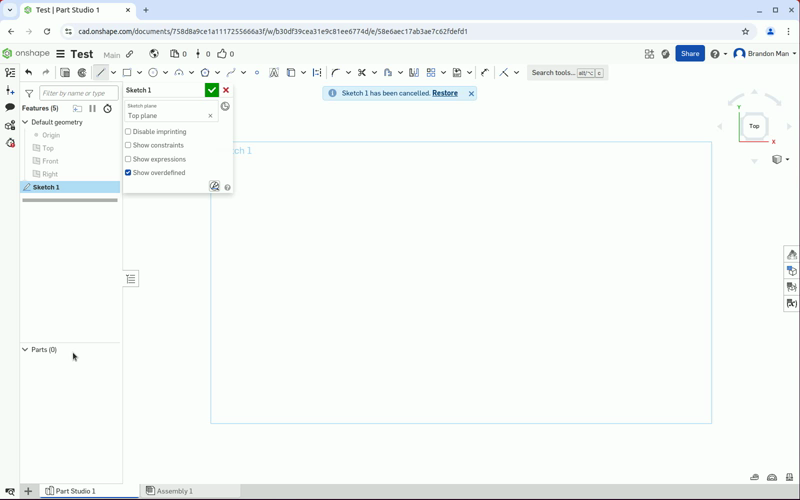
key_down(shift)
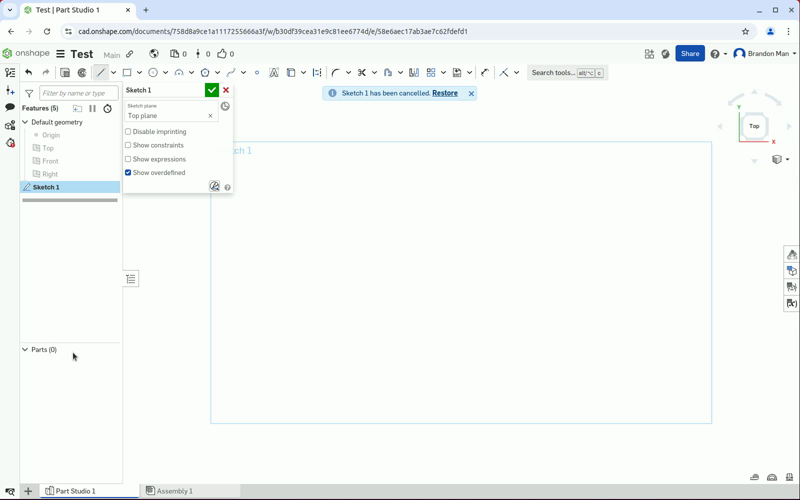
mouse_move(349, 282)
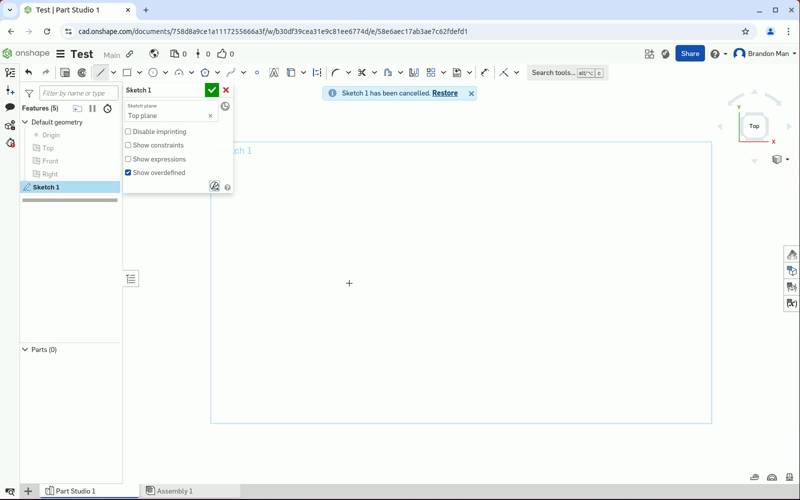
click(349, 282)
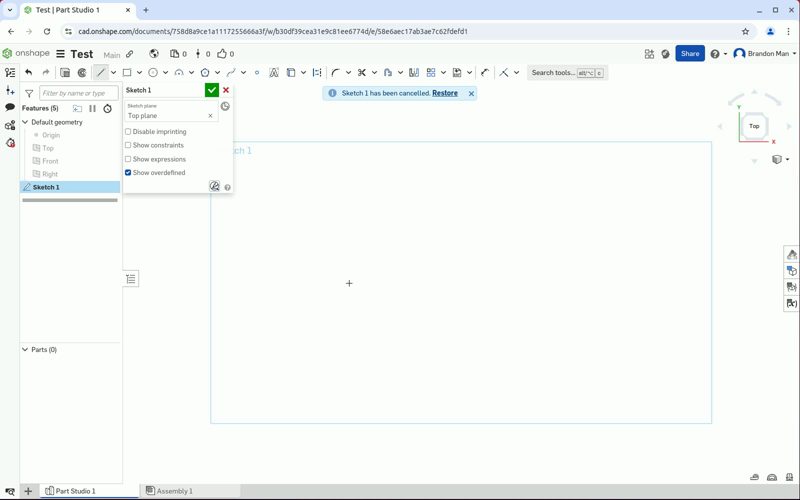
key_up(shift)
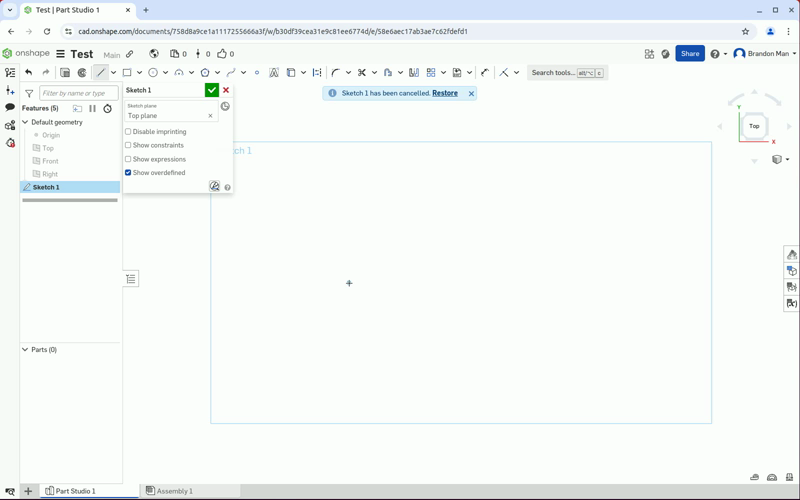
key_down(shift)
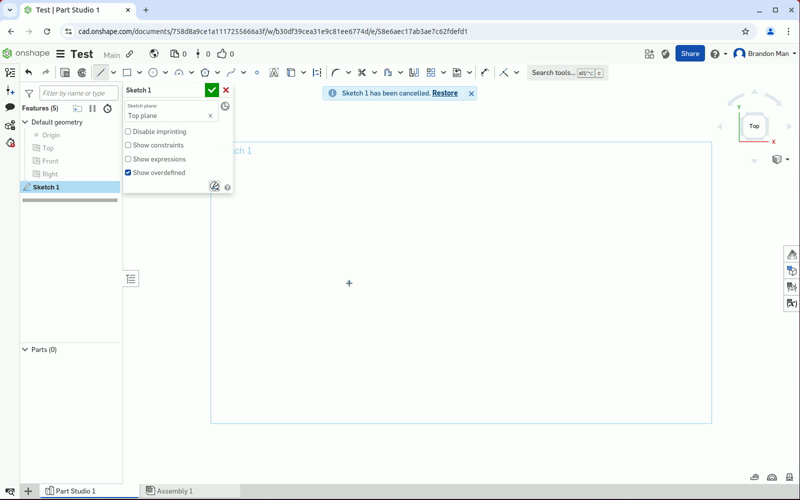
mouse_move(405, 378)
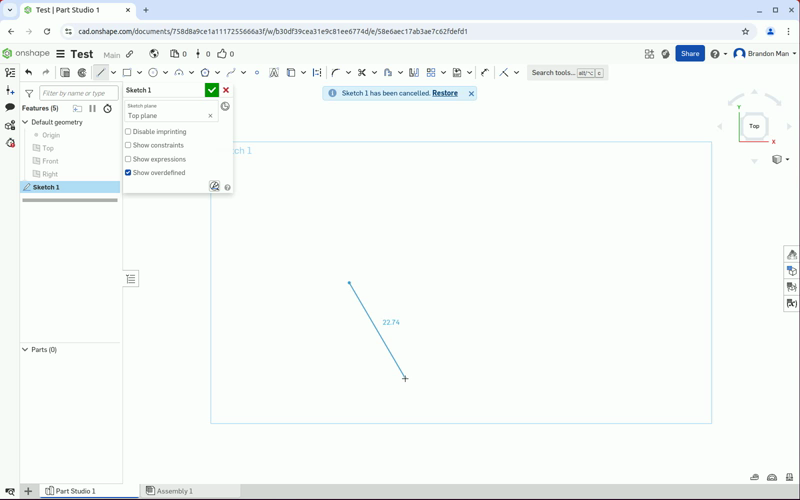
click(405, 378)
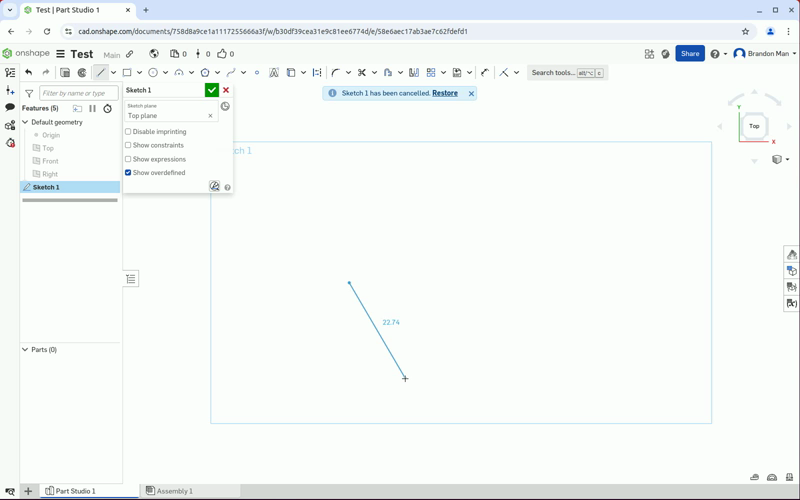
key_up(shift)
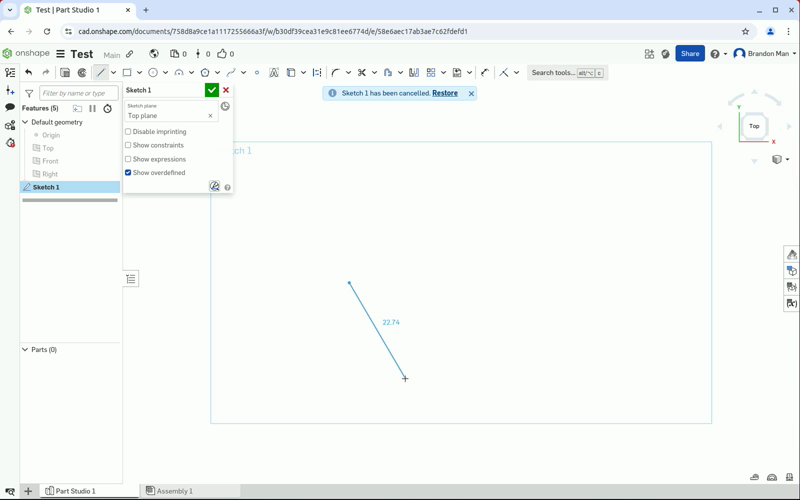
key_down(shift)
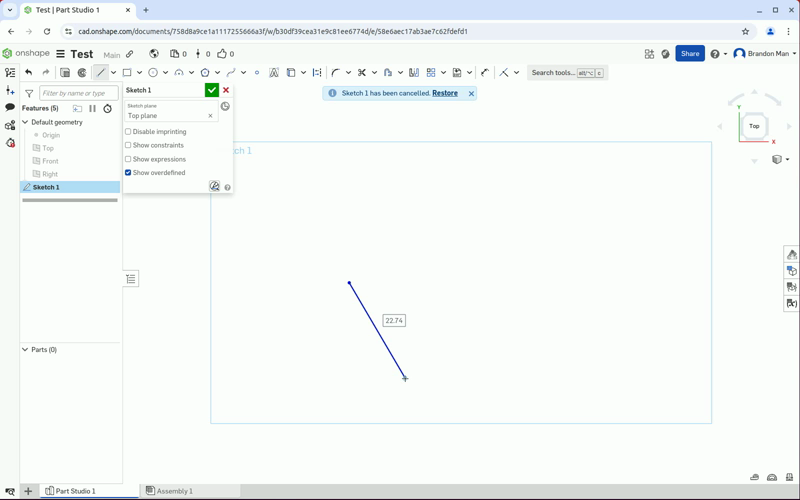
mouse_move(514, 378)
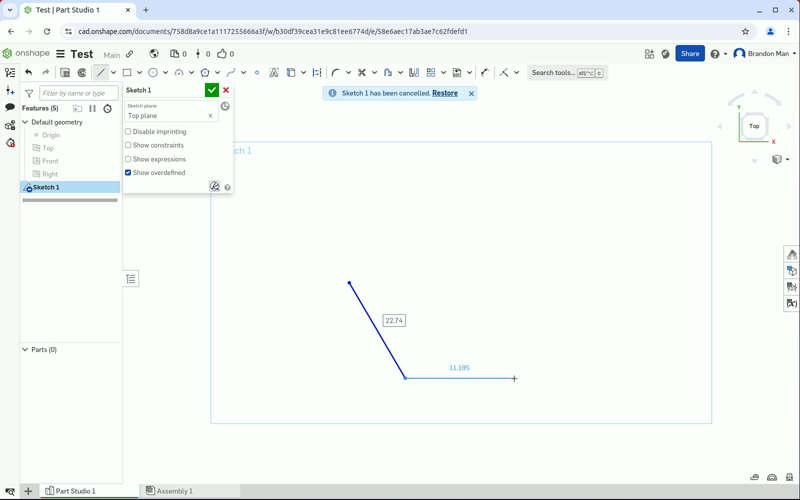
click(514, 378)
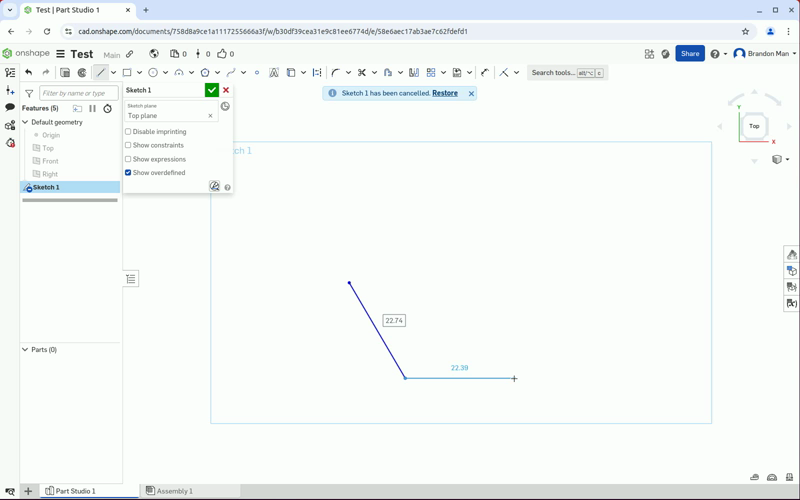
key_up(shift)
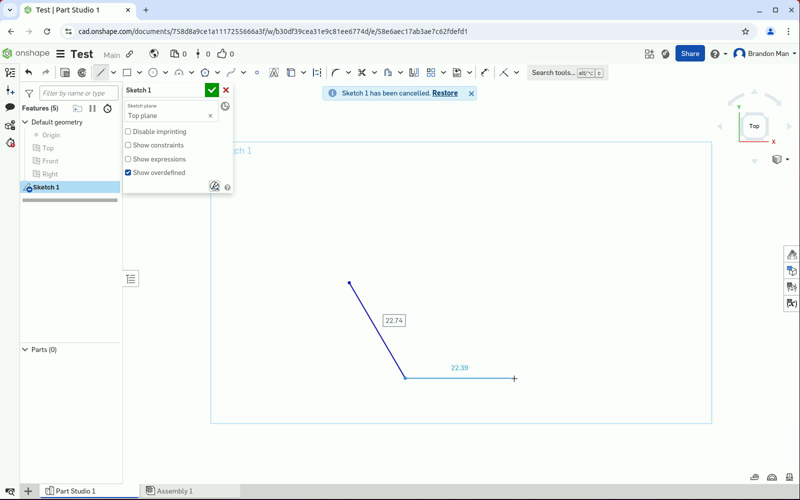
key_down(shift)
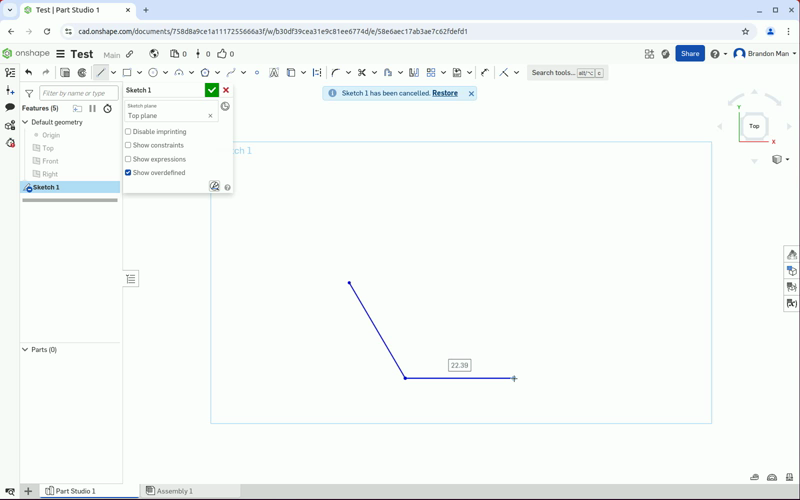
mouse_move(569, 282)
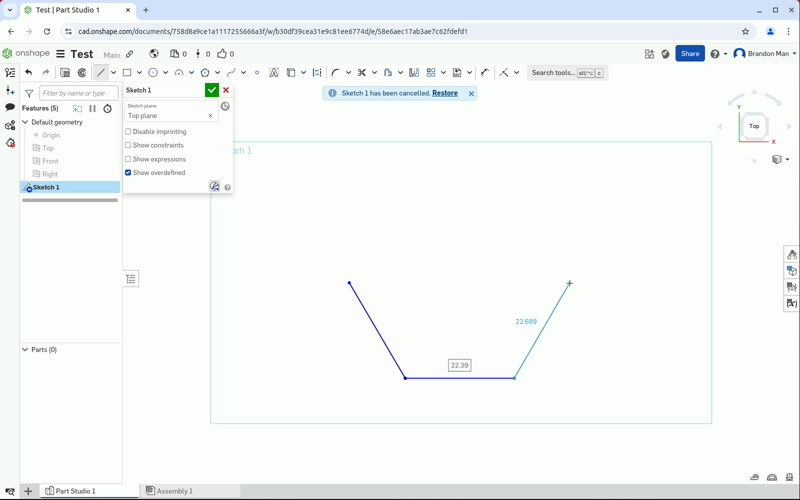
click(569, 282)
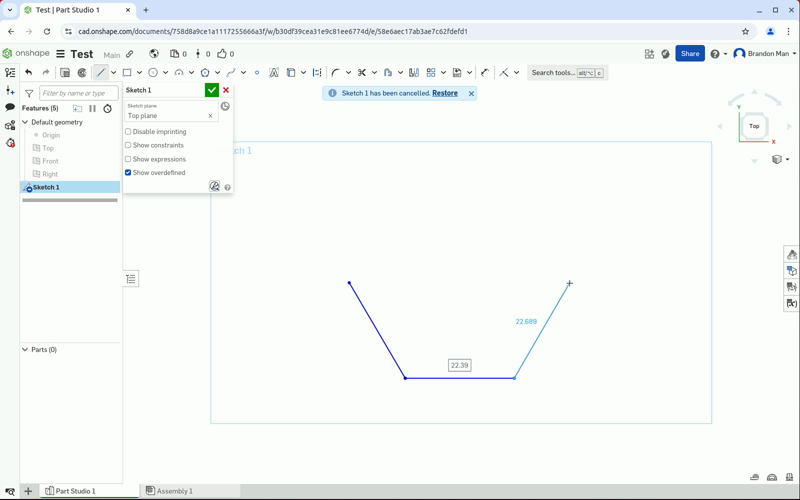
key_up(shift)
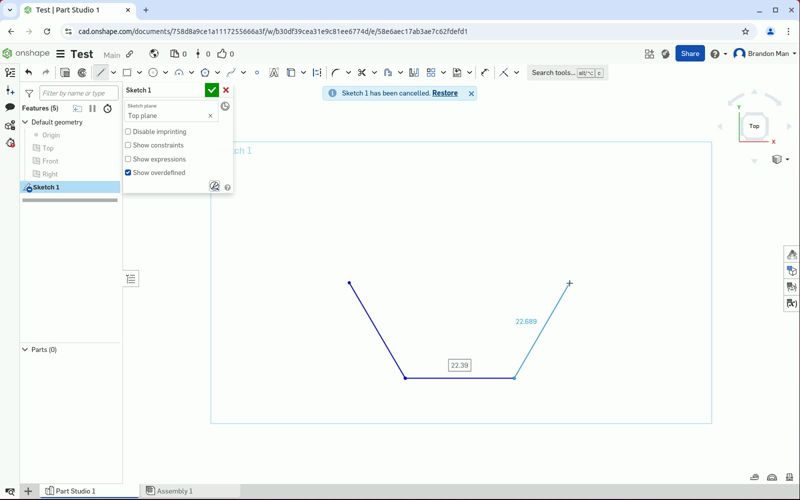
key_down(shift)
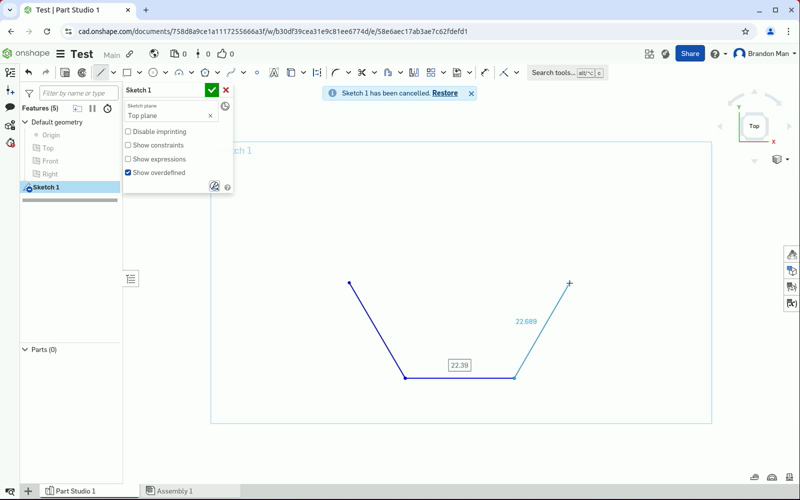
mouse_move(514, 187)
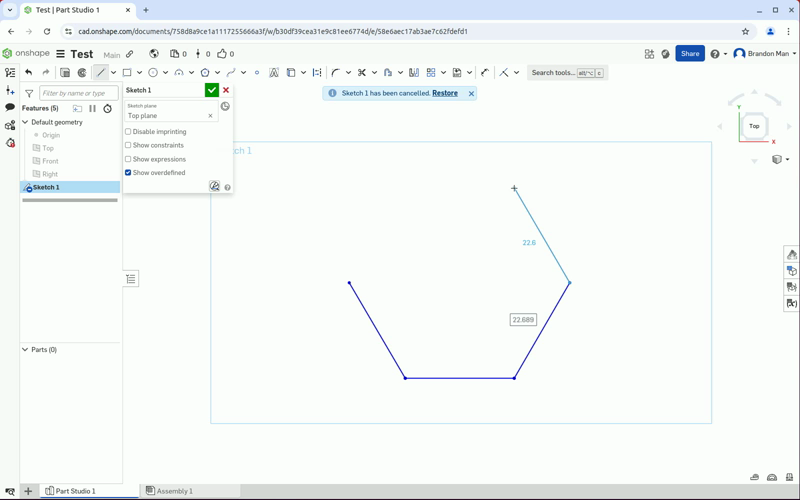
click(514, 187)
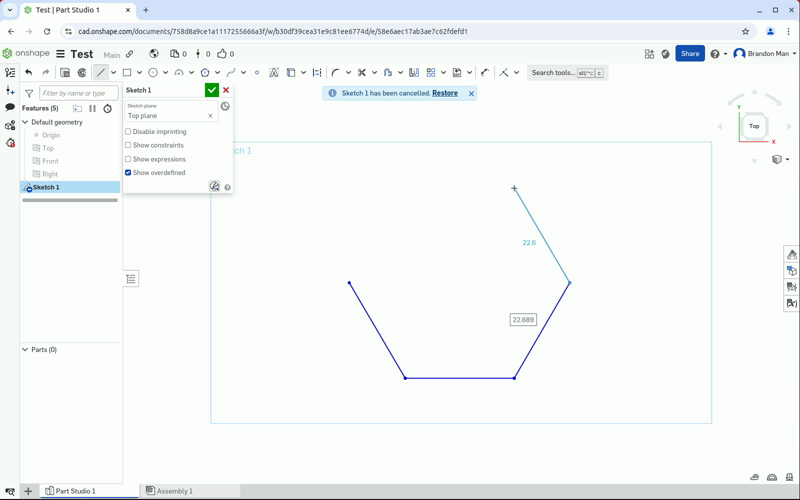
key_up(shift)
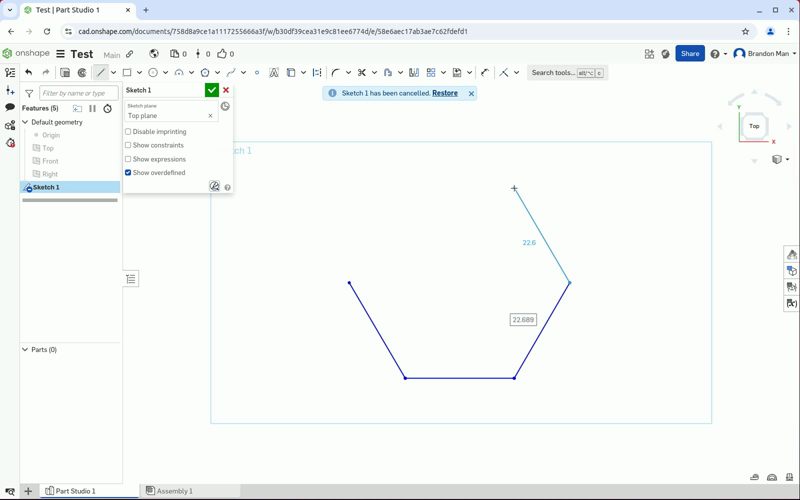
key_down(shift)
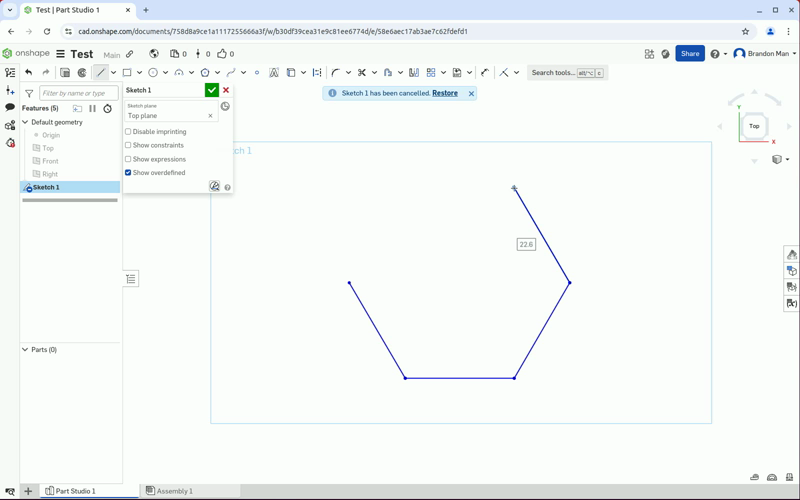
mouse_move(405, 187)
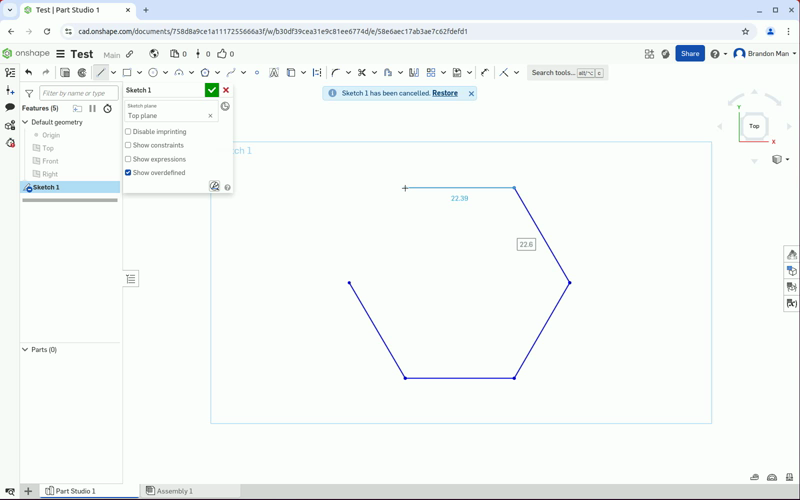
click(405, 187)
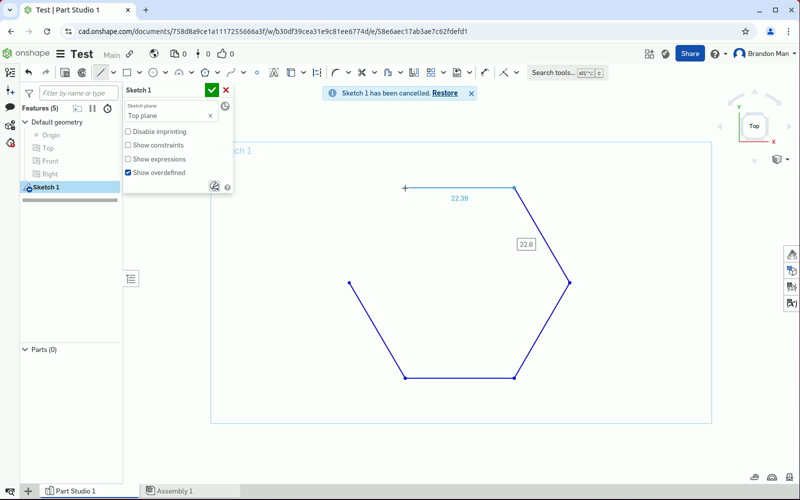
key_up(shift)
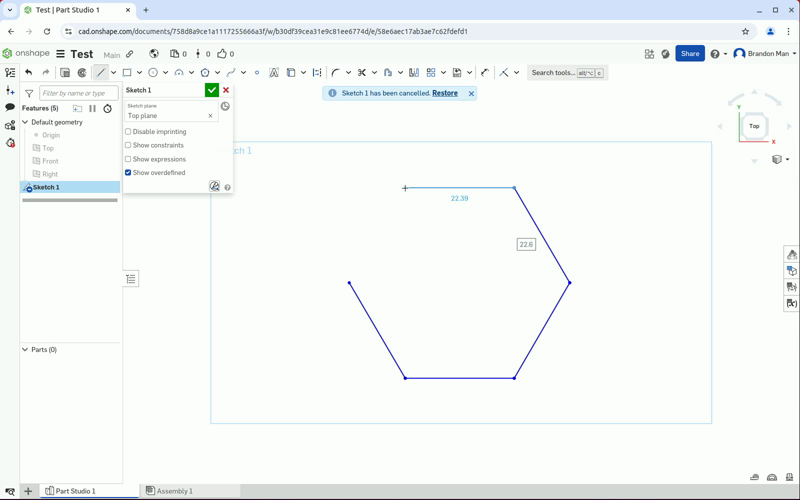
key_down(shift)
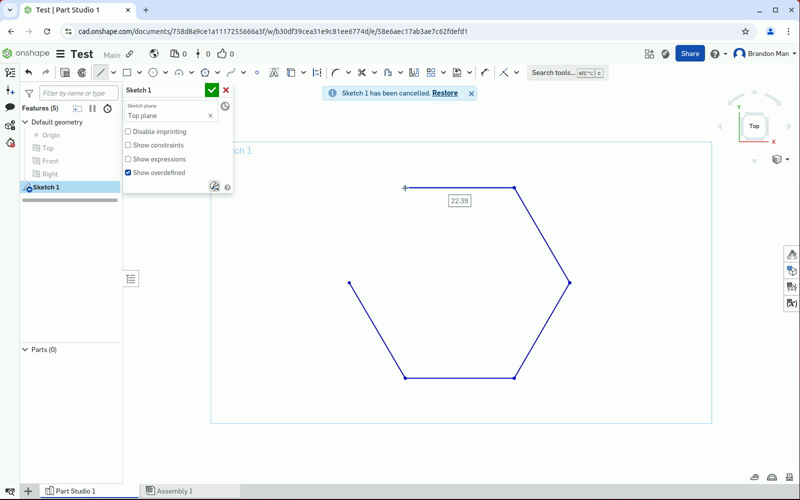
mouse_move(349, 282)
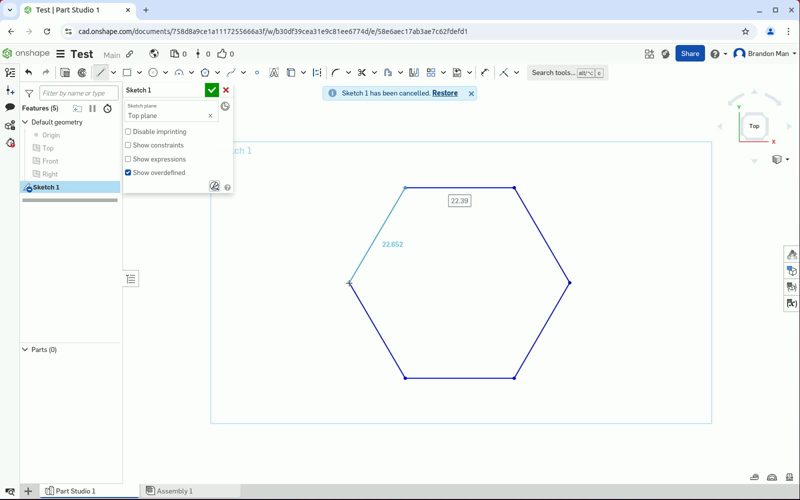
key_up(shift)
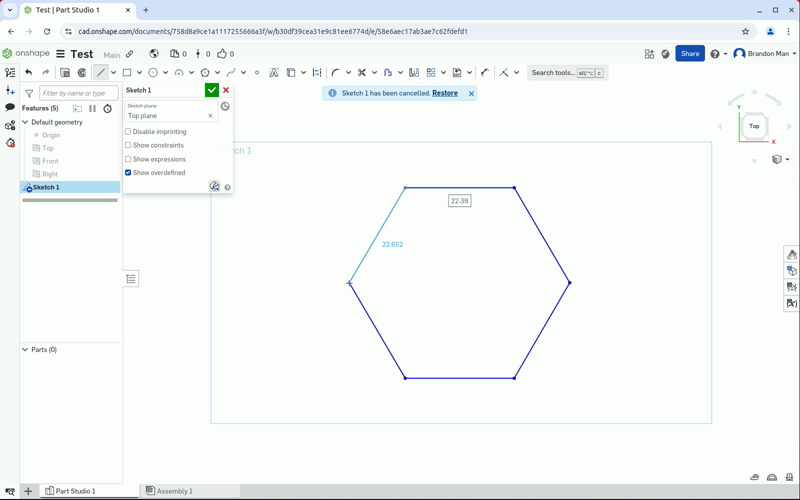
click(349, 282)
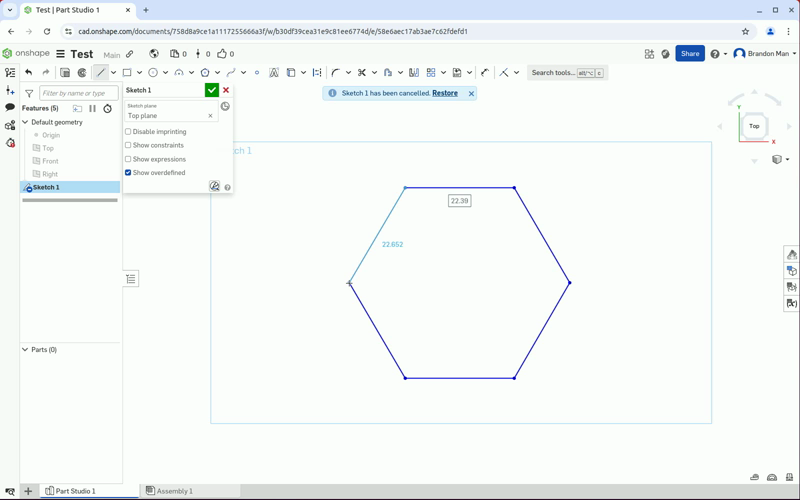
key(esc)
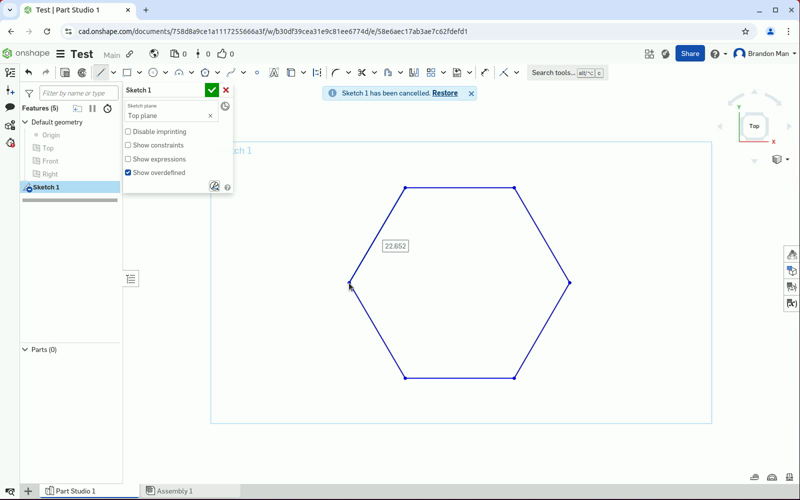
mouse_move(433, 354)
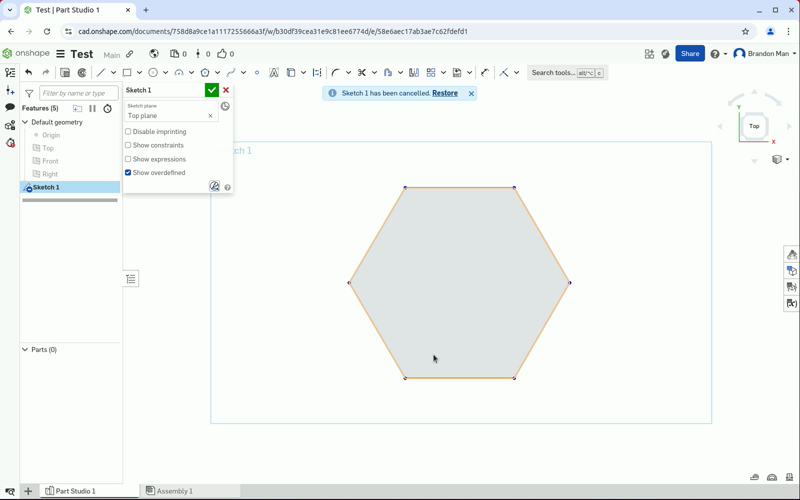
click(433, 354)
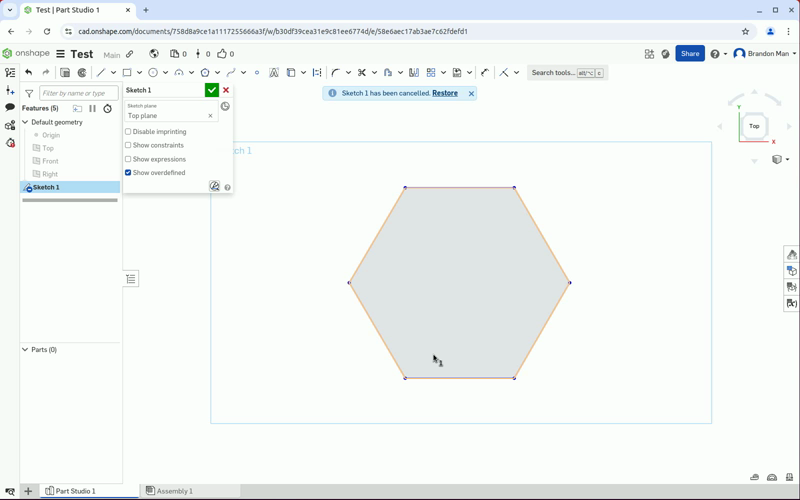
mouse_move(73, 352)
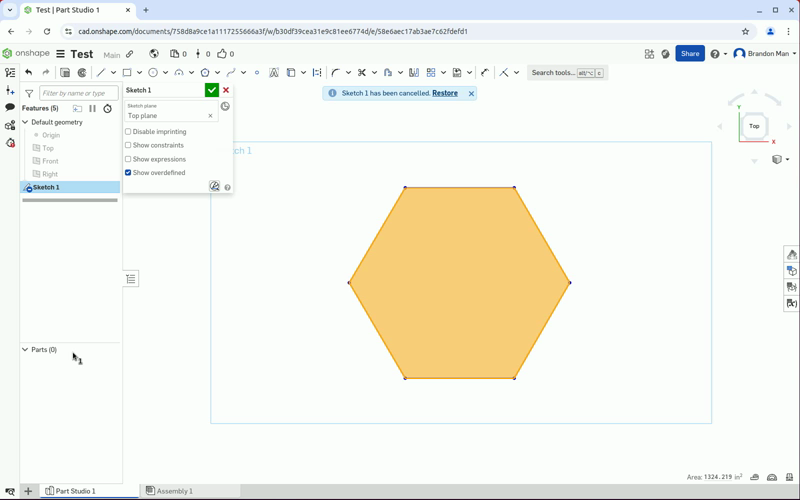
key(shift+y)
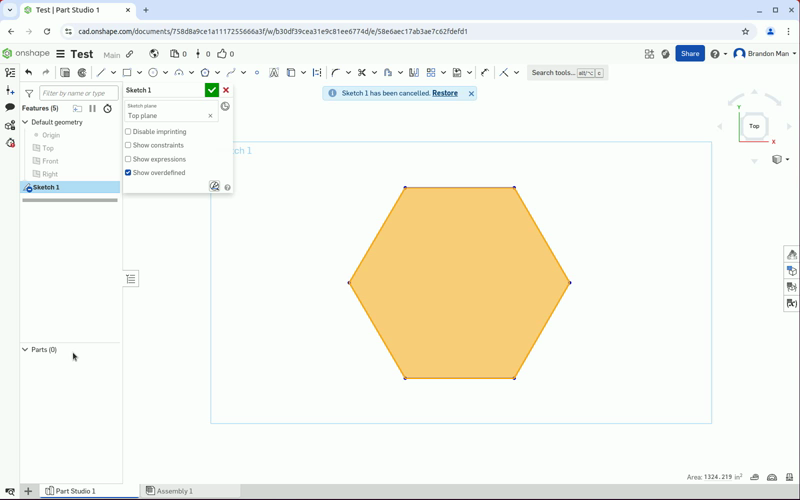
key(shift+e)
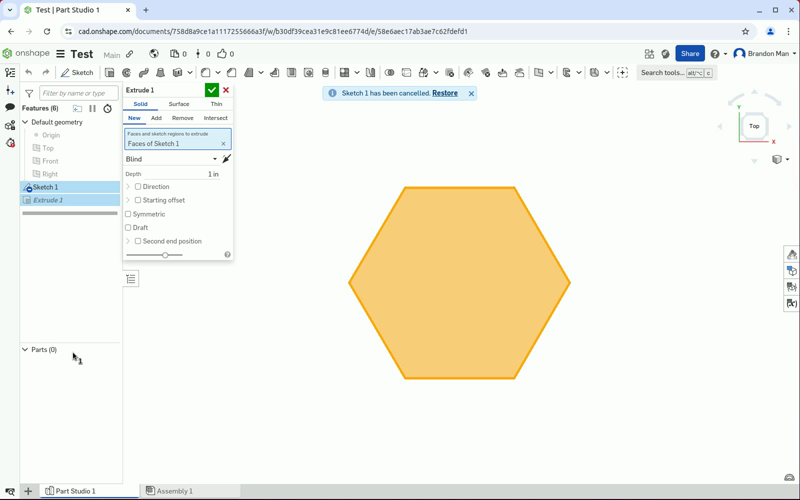
mouse_move(143, 106)
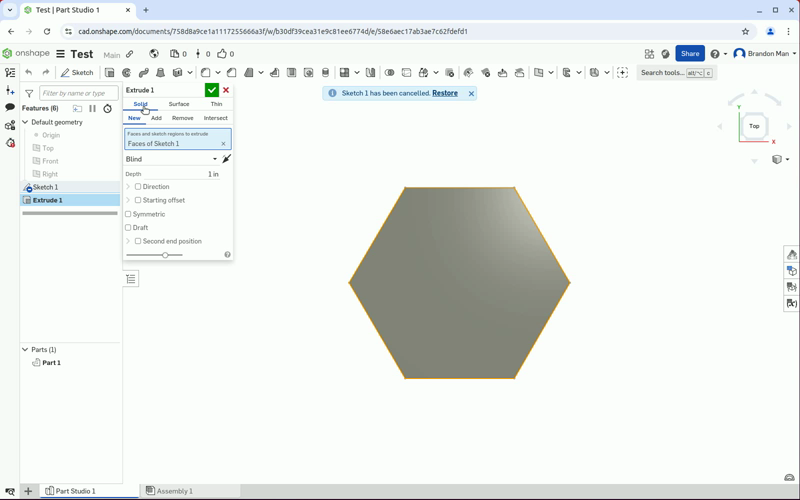
click(143, 106)
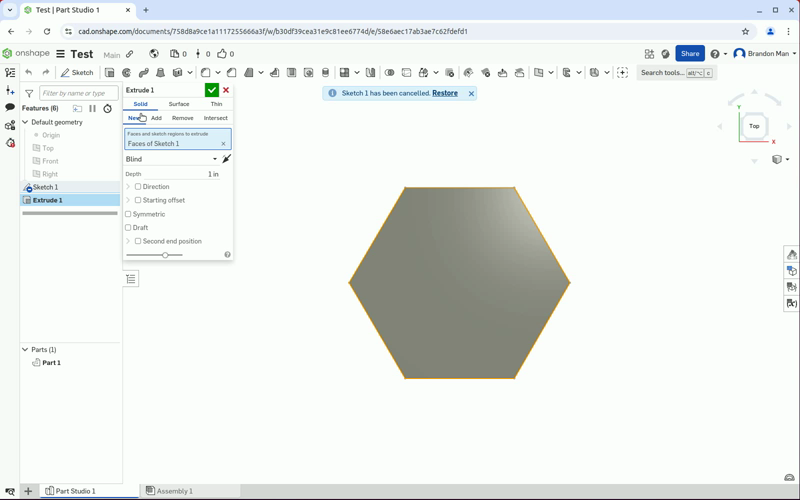
mouse_move(137, 120)
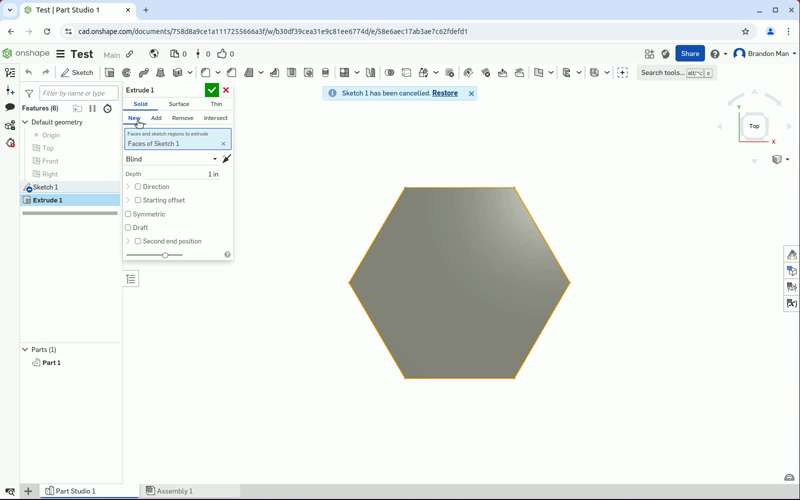
click(137, 120)
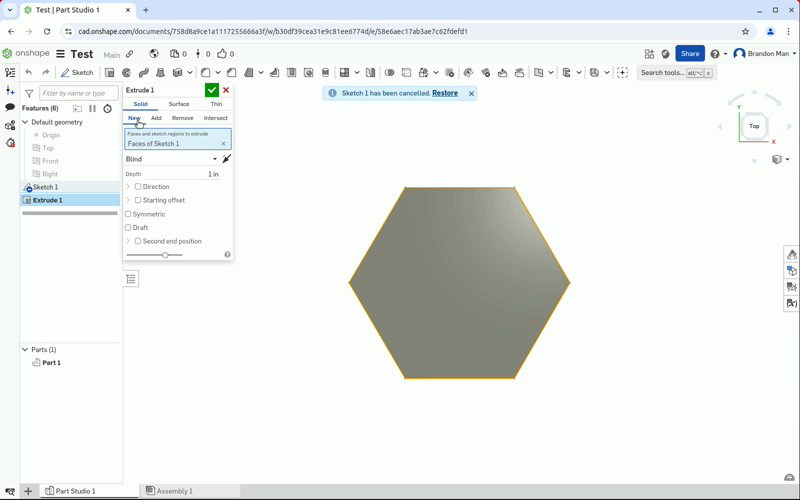
key(tab, 4)
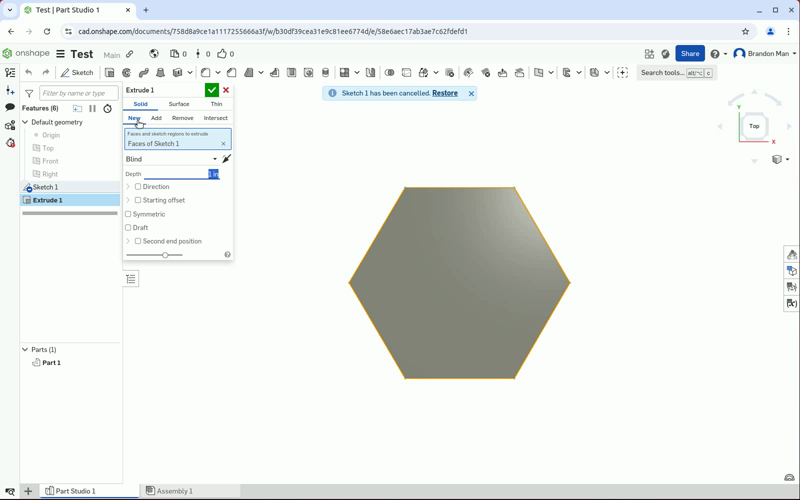
text(15.405)
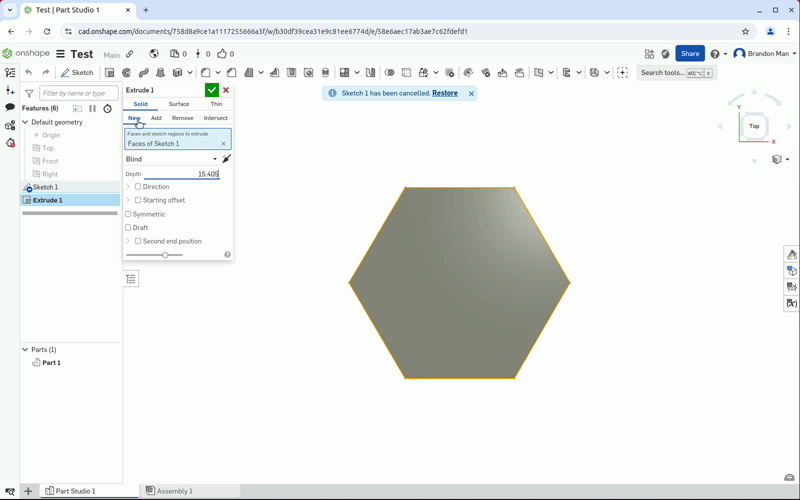
key(enter)
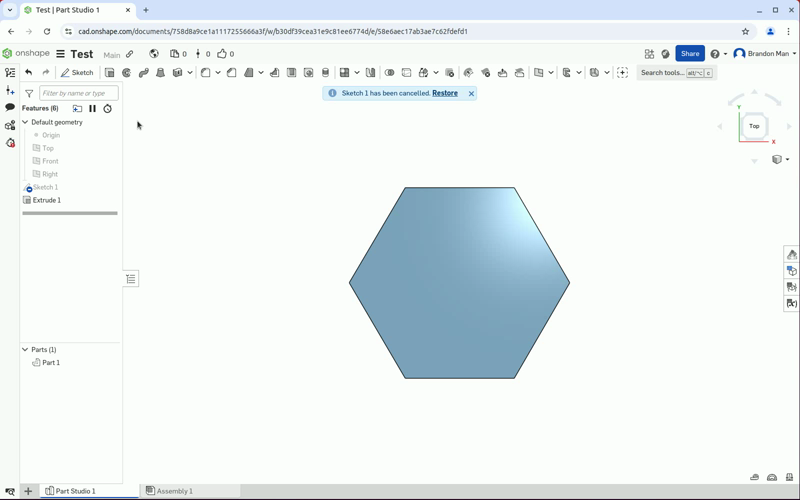
key(shift+h)
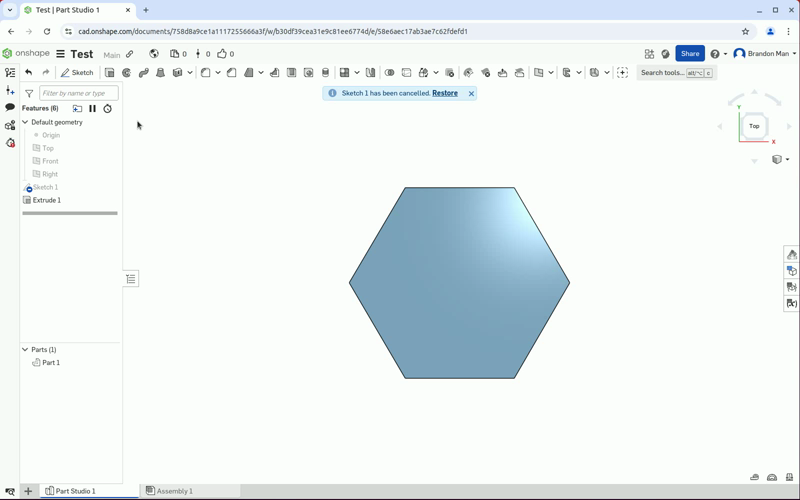
key(shift+h)
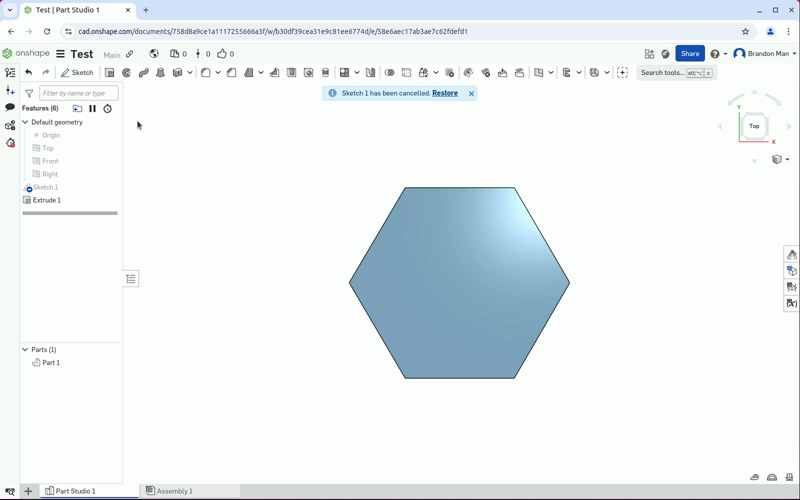
mouse_move(73, 189)
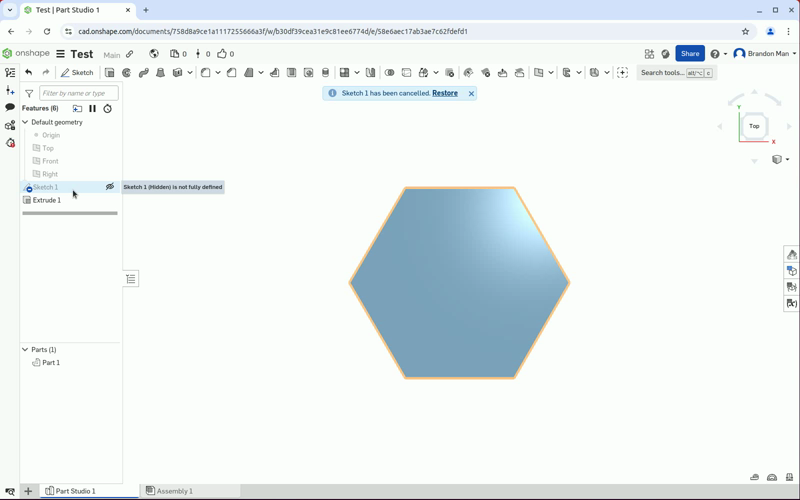
click(73, 189)
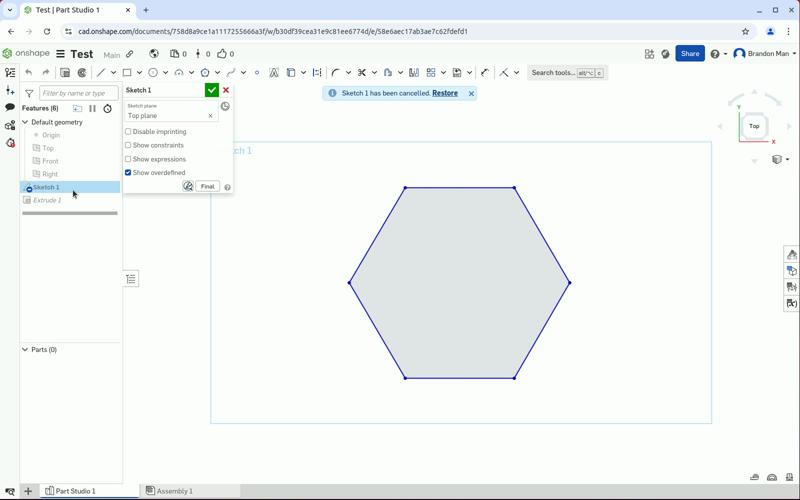
mouse_move(229, 92)
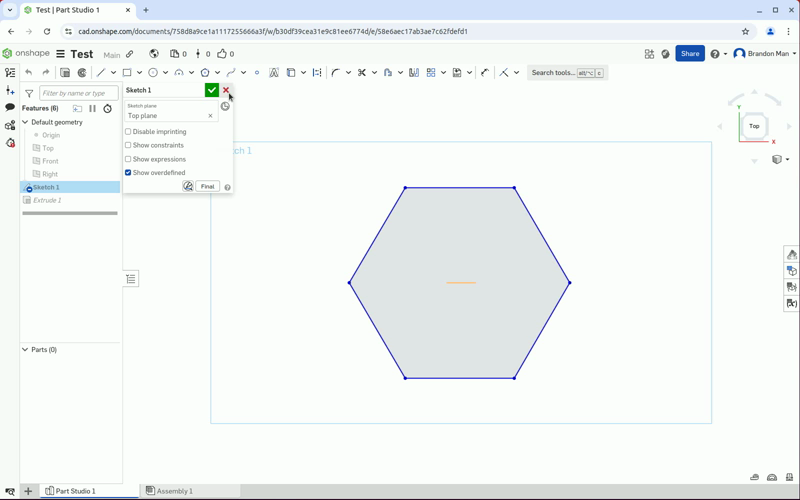
click(229, 92)
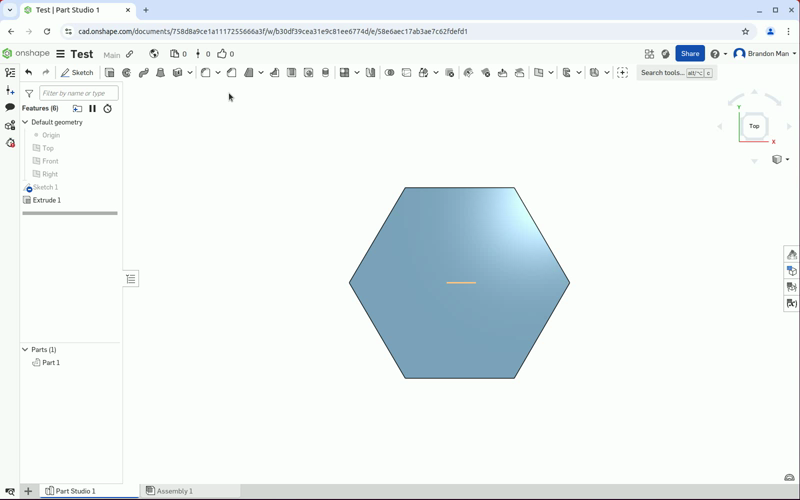
mouse_move(541, 75)
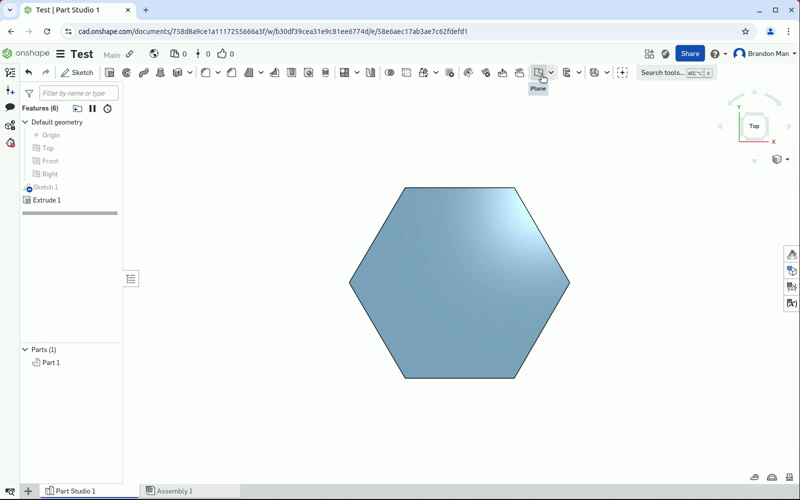
click(541, 75)
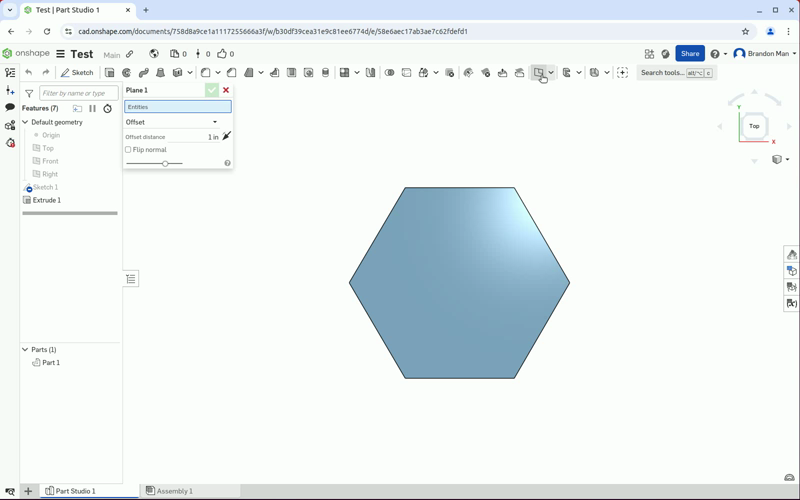
mouse_move(73, 150)
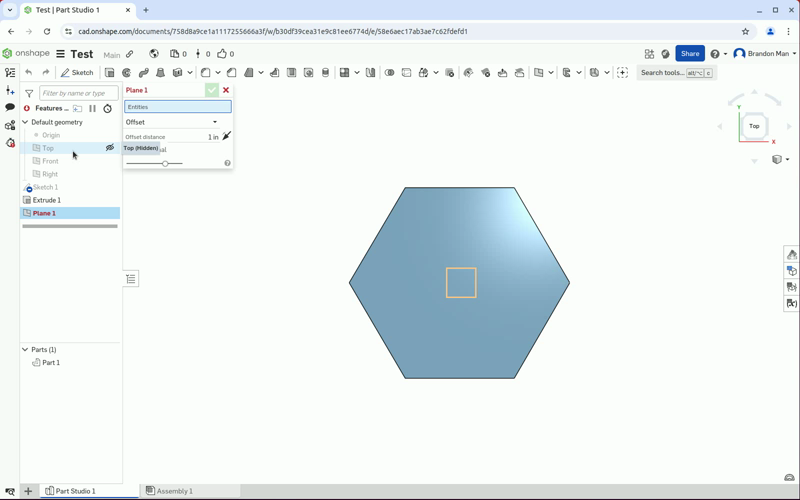
click(73, 150)
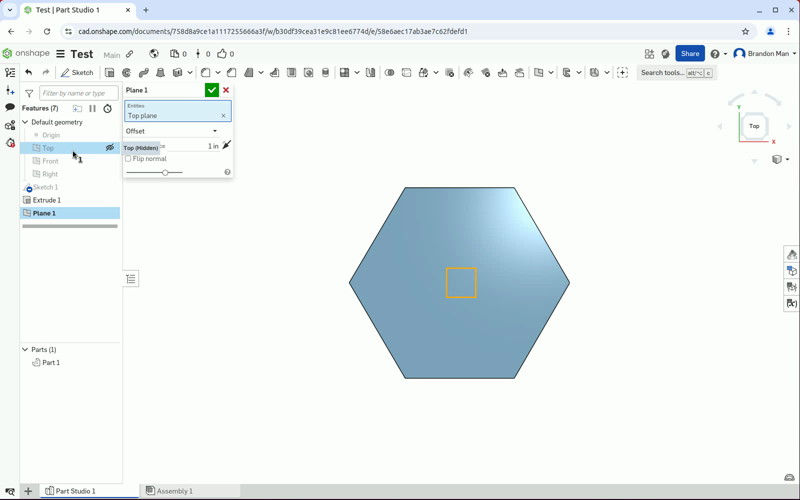
key(tab, 2)
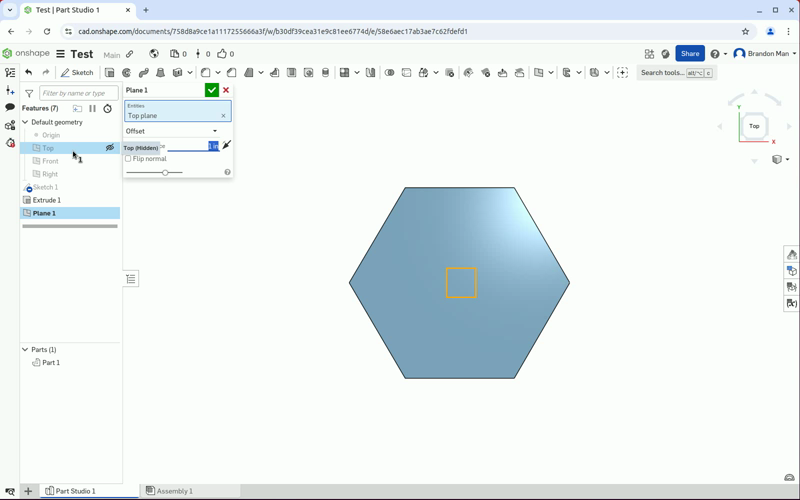
text(15.405)
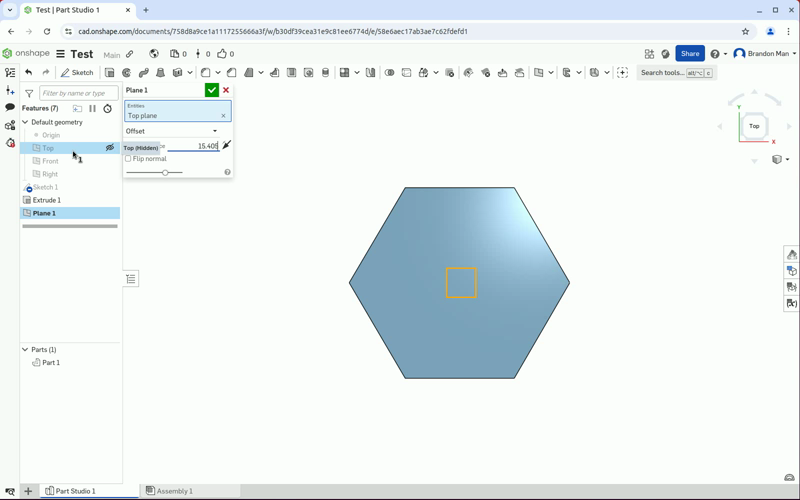
key(enter, 2)
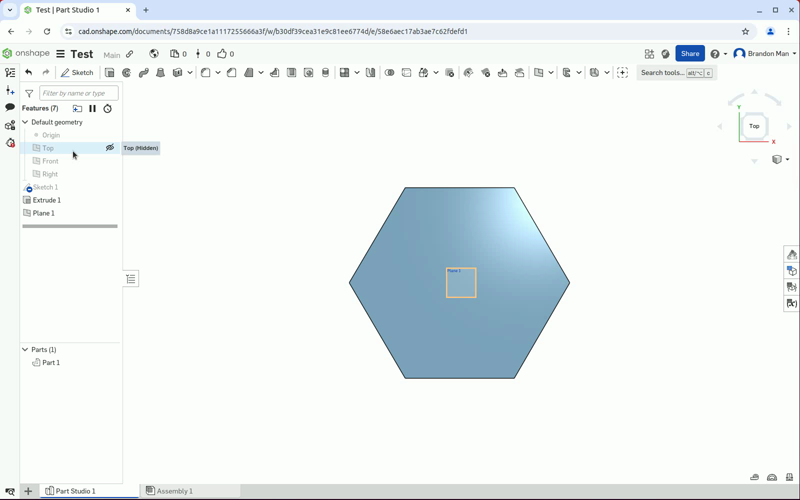
key(shift+s)
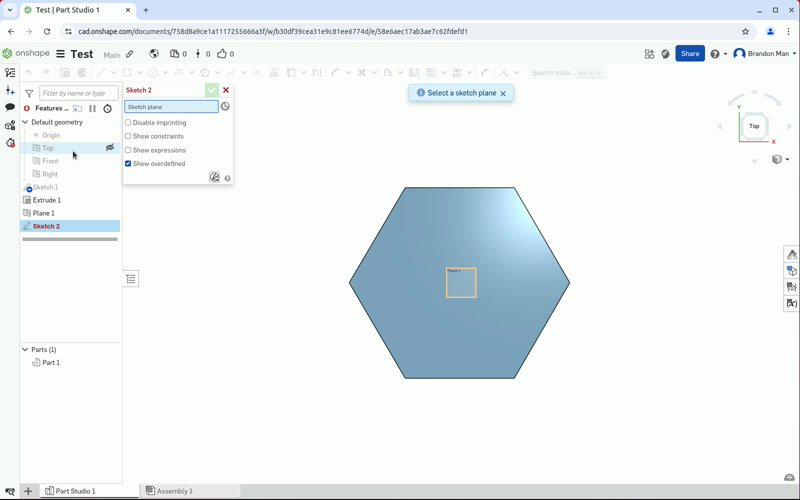
mouse_move(73, 215)
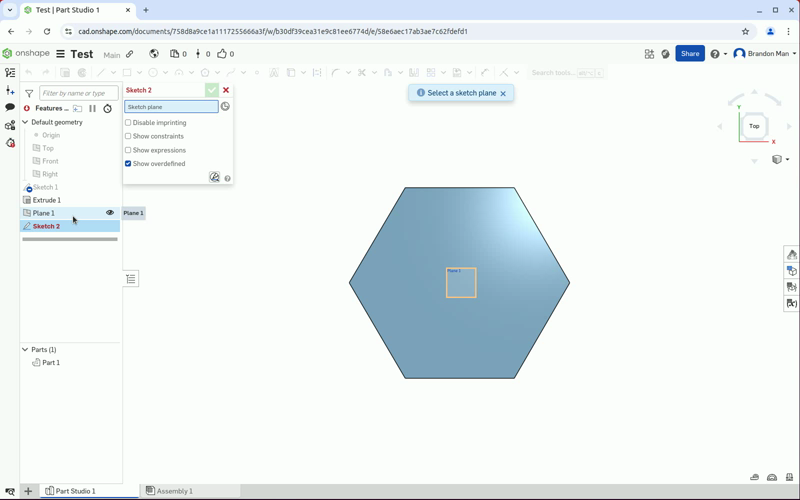
click(73, 215)
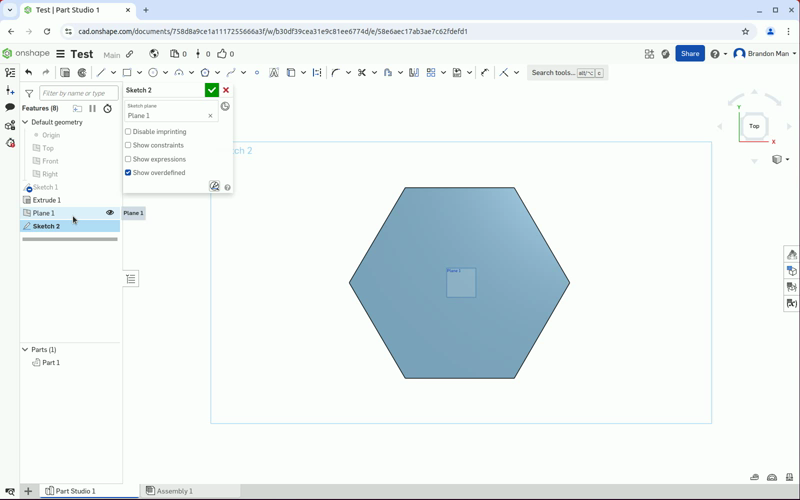
mouse_move(73, 352)
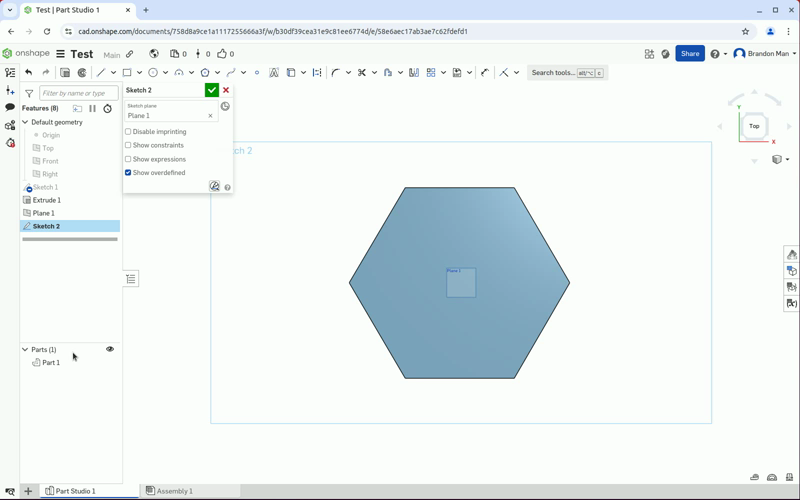
key(y)
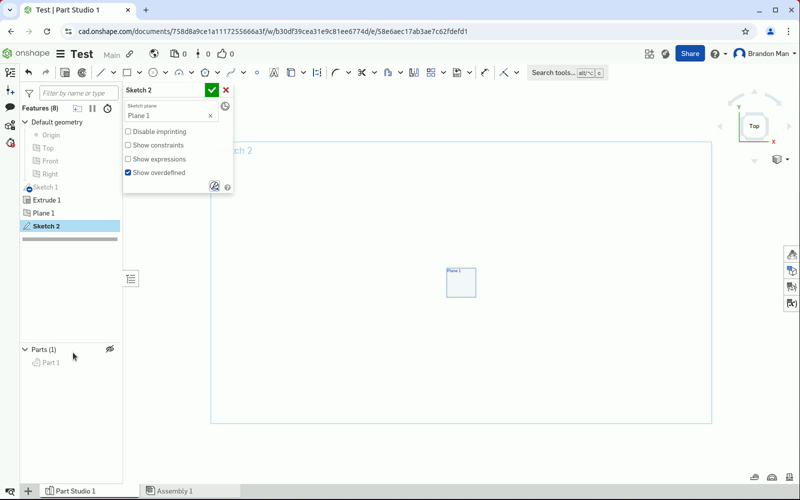
key(c)
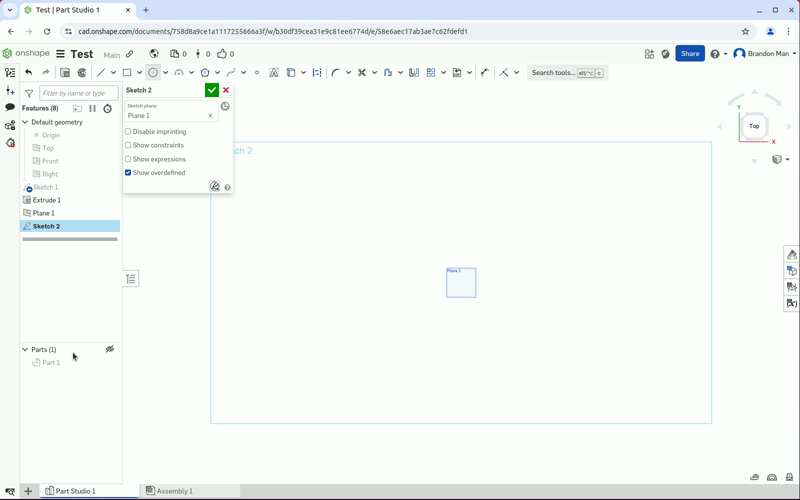
key_down(shift)
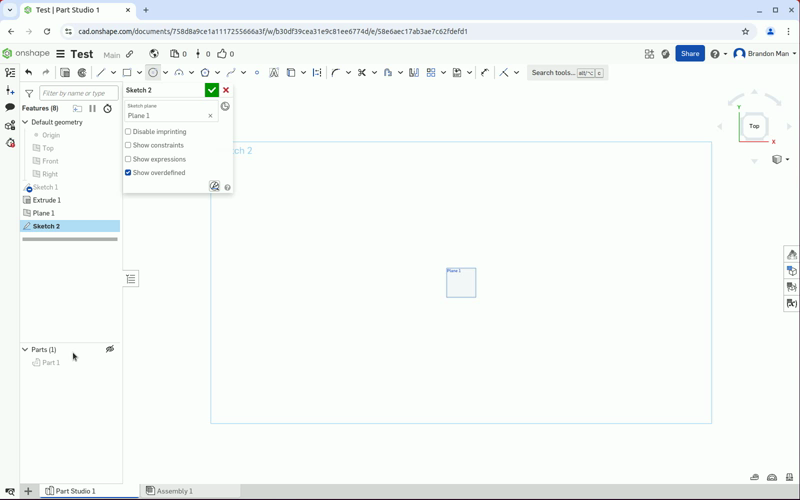
mouse_move(461, 282)
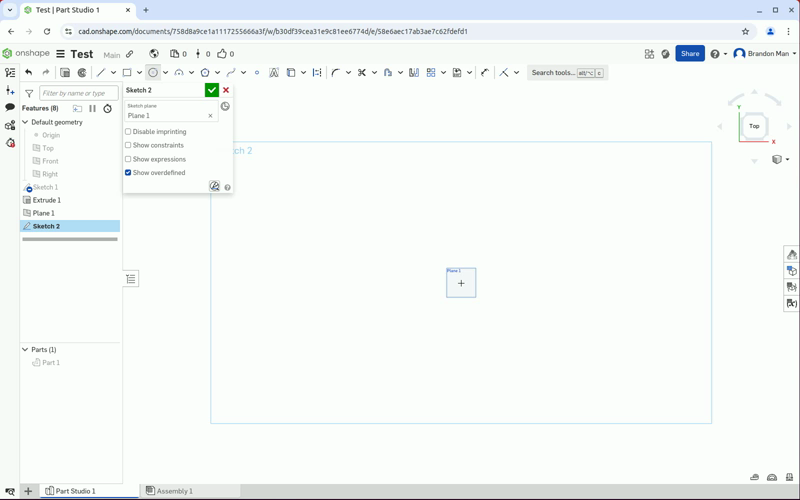
click(461, 282)
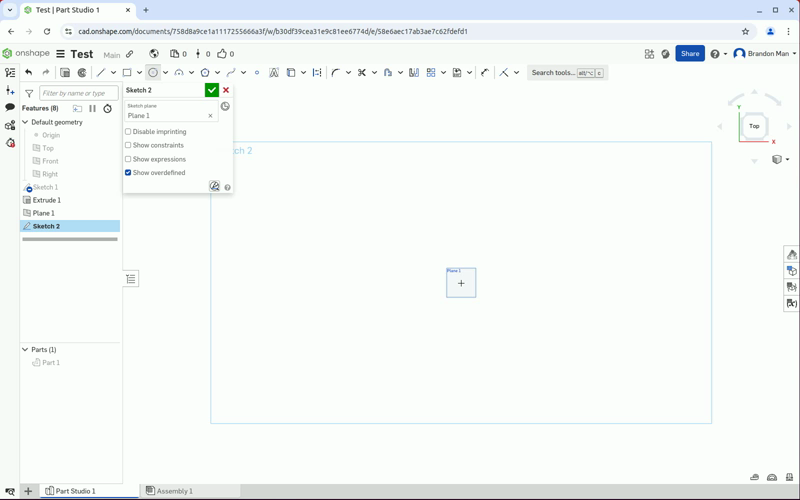
key_up(shift)
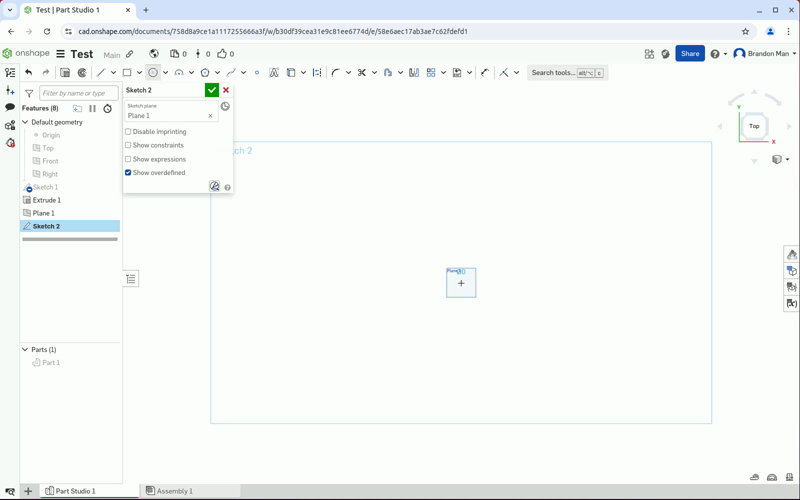
mouse_move(552, 282)
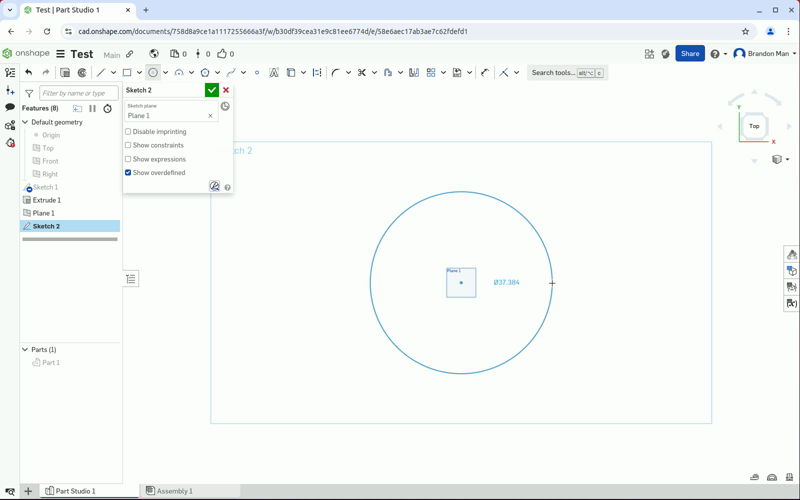
click(552, 282)
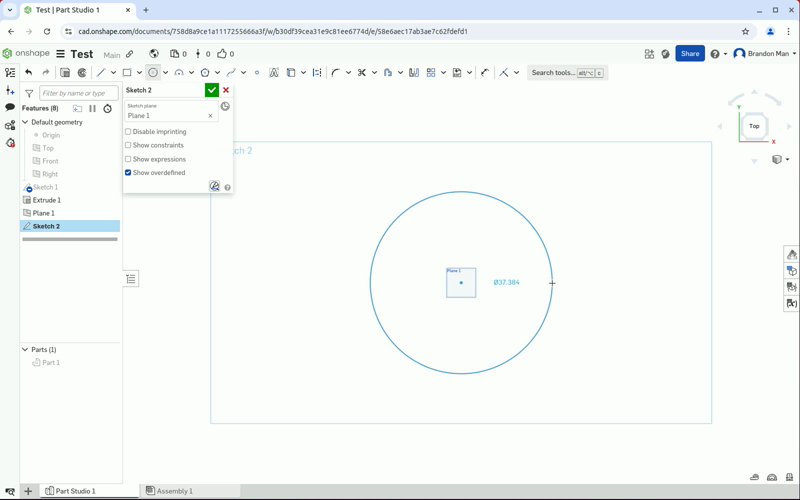
key(esc)
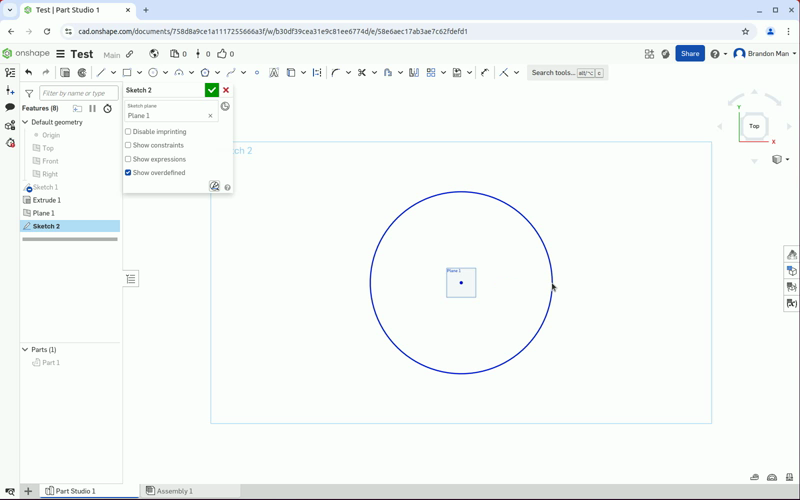
mouse_move(514, 255)
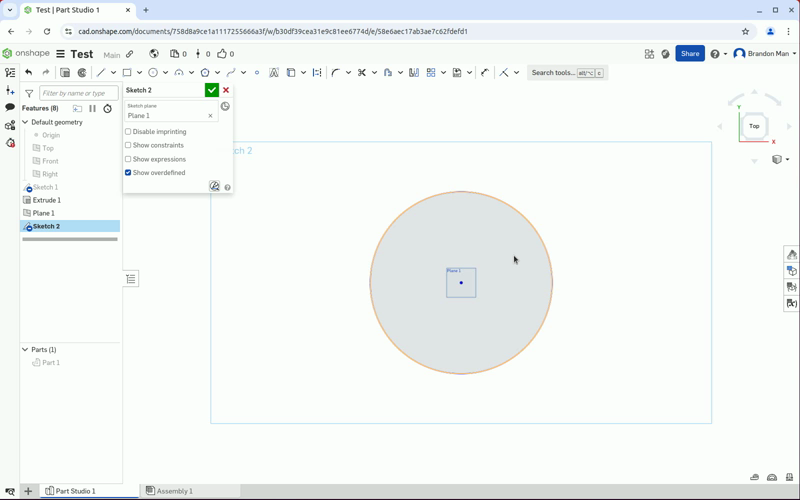
click(514, 255)
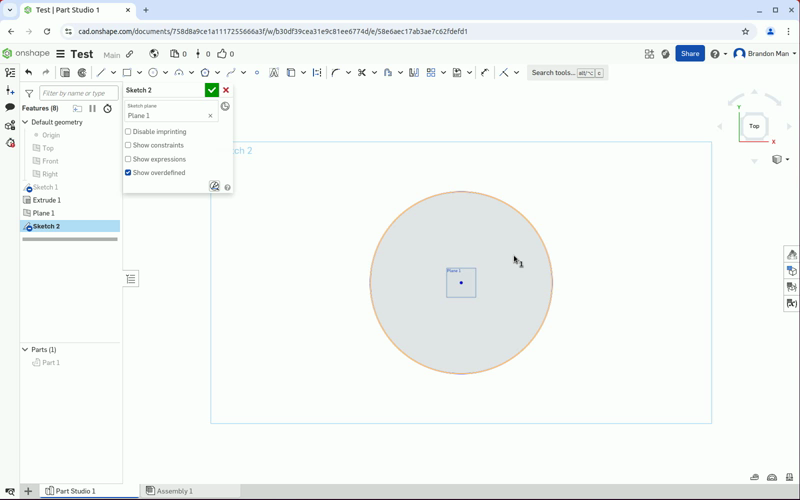
mouse_move(73, 352)
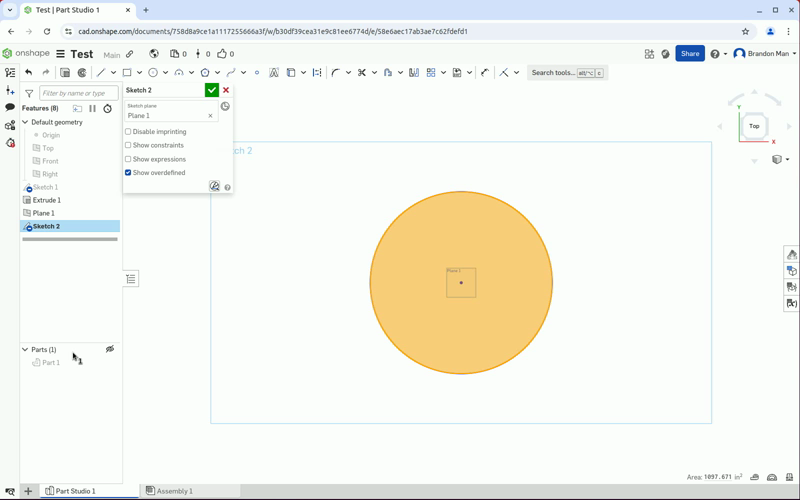
key(shift+y)
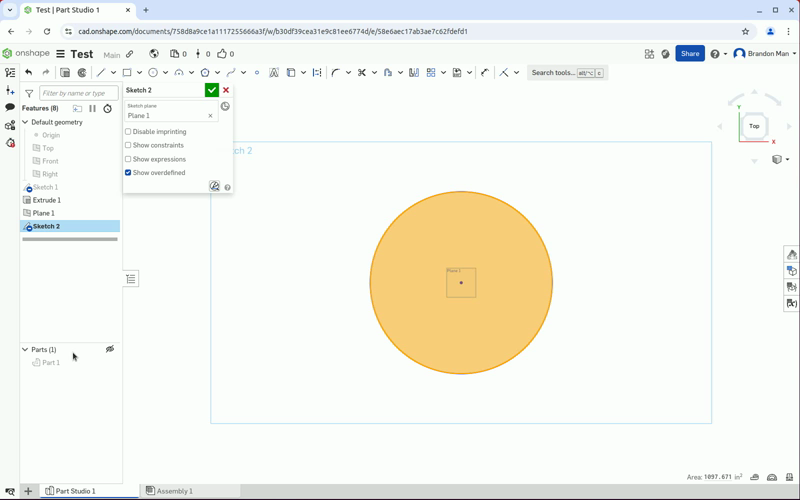
key(shift+e)
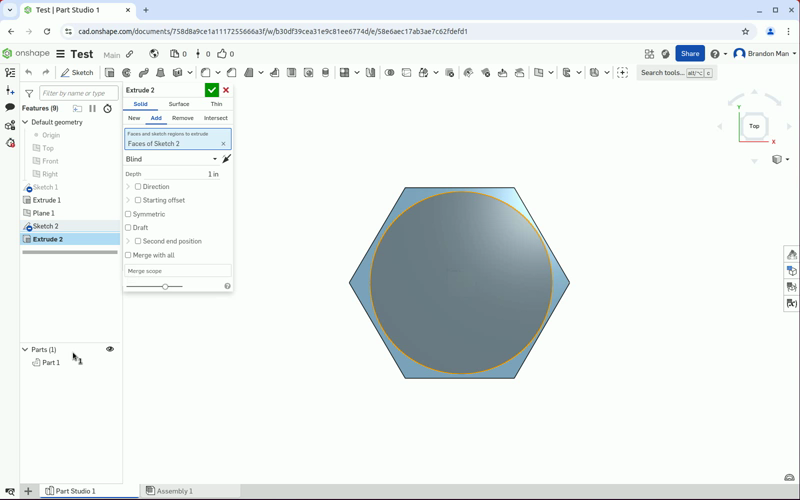
mouse_move(143, 106)
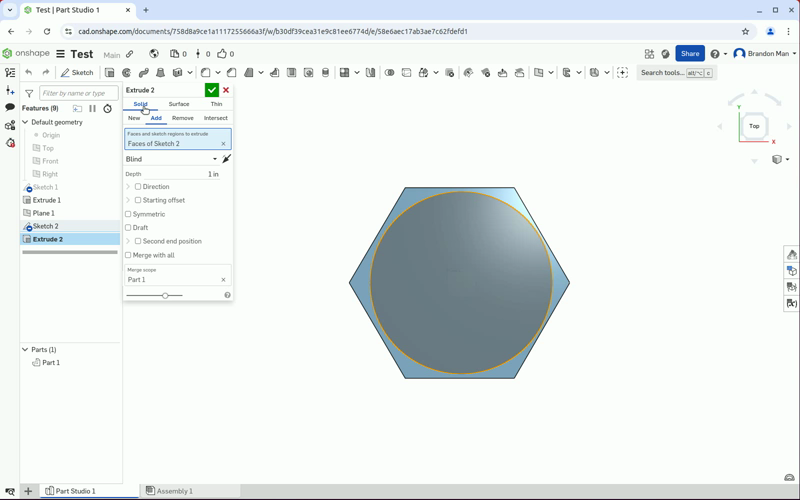
click(143, 106)
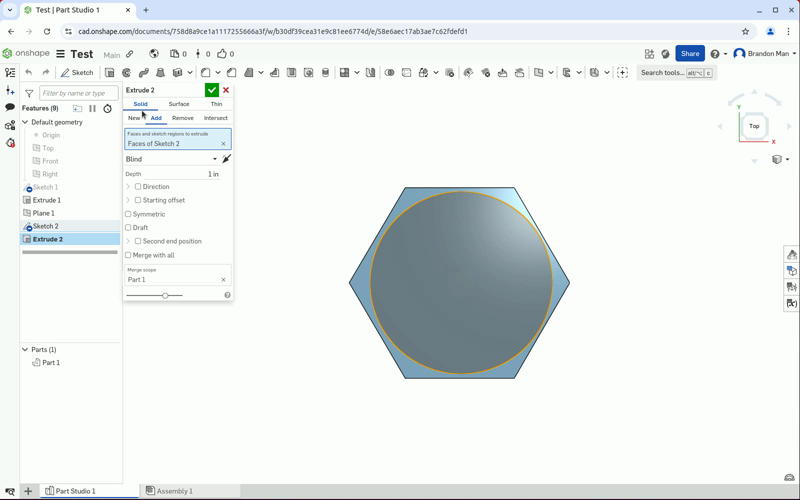
mouse_move(137, 120)
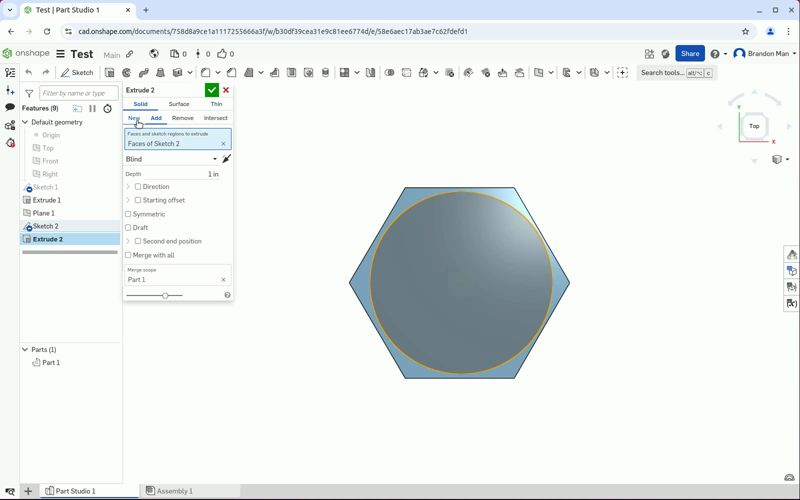
click(137, 120)
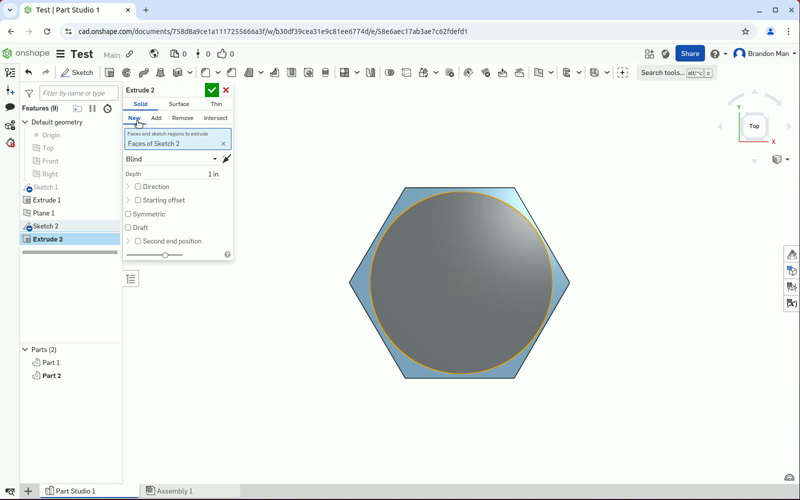
key(tab, 4)
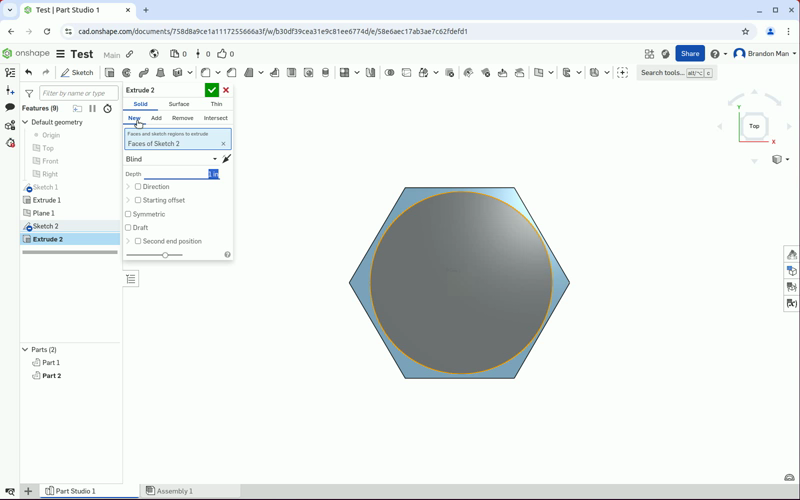
text(7.703)
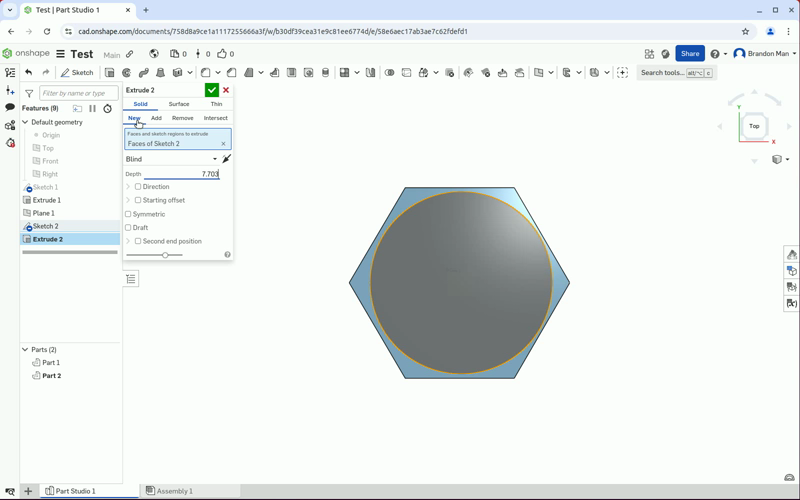
key(enter)
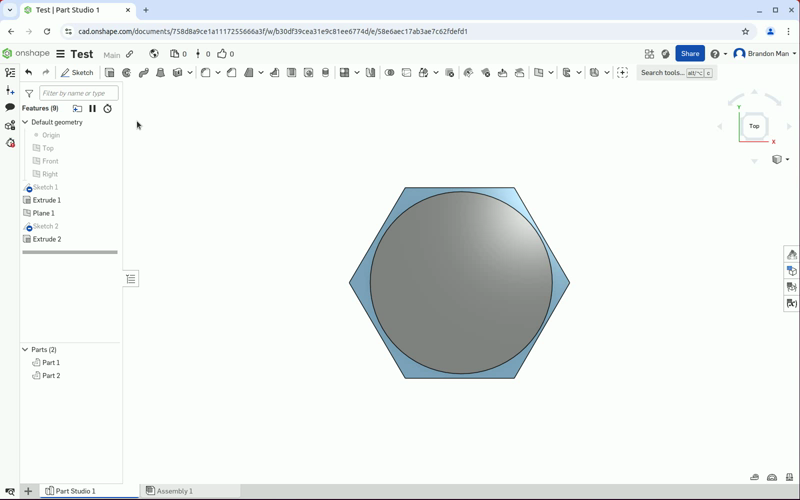
key(shift+h)
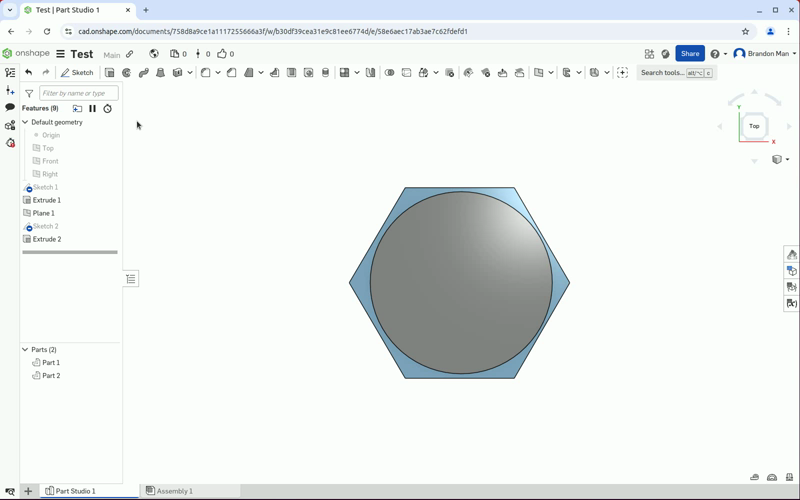
key(shift+h)
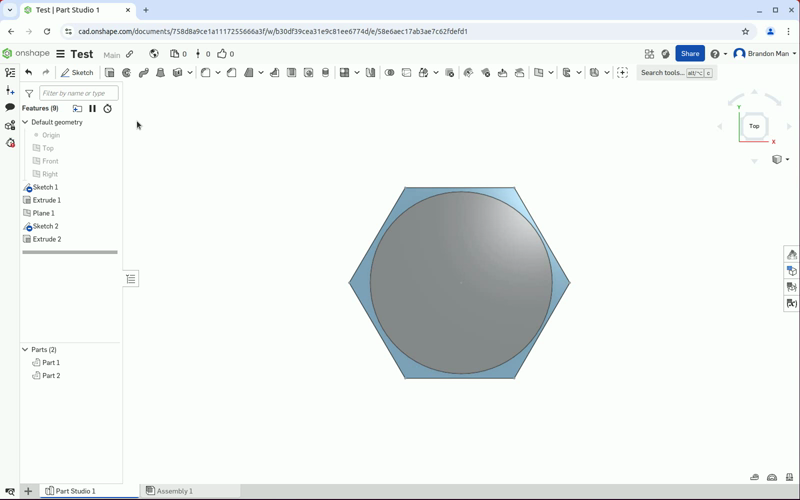
key(shift+7)
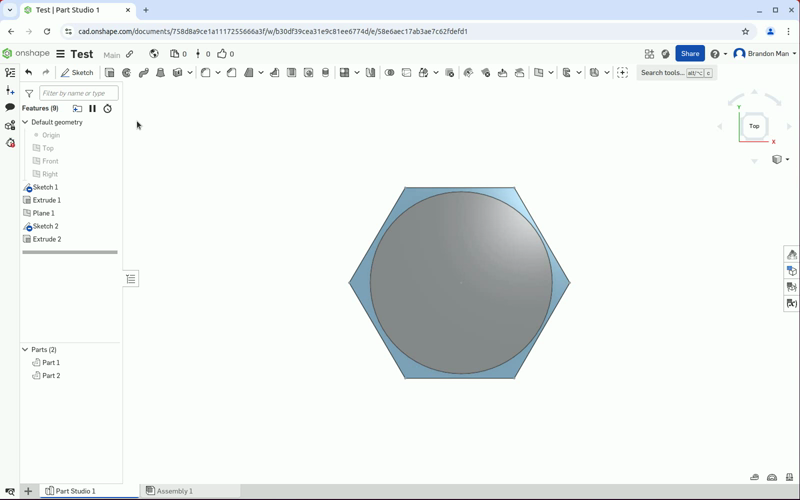
key(up, 3)
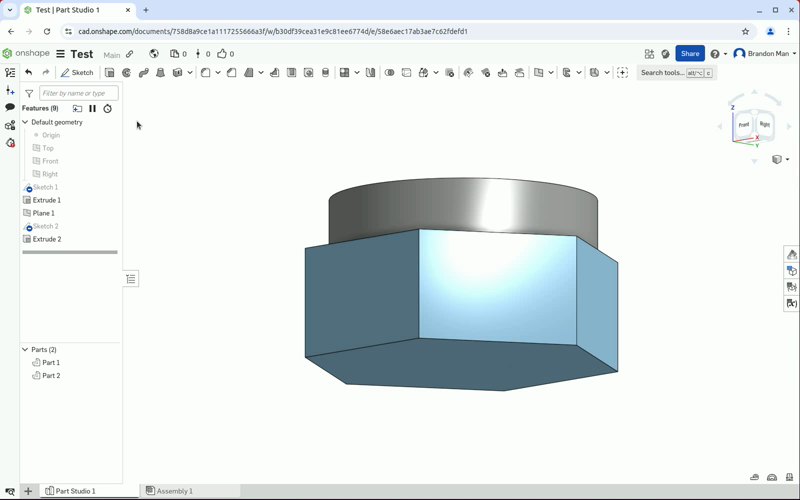
key(left, 3)
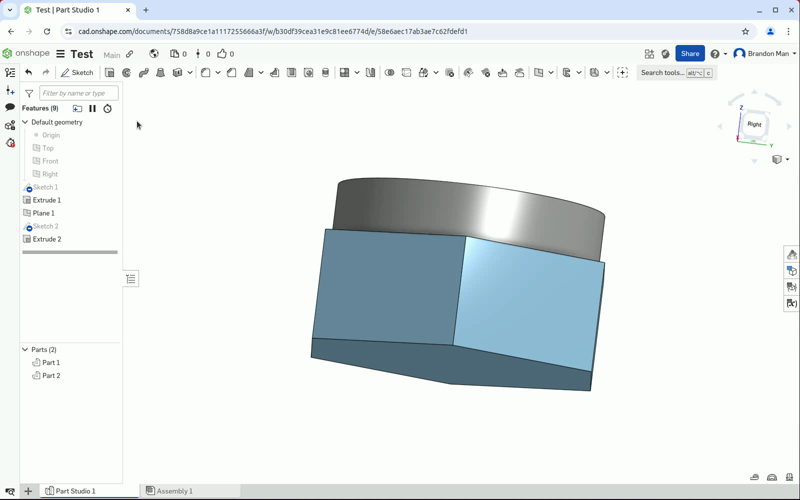
key(right, 3)
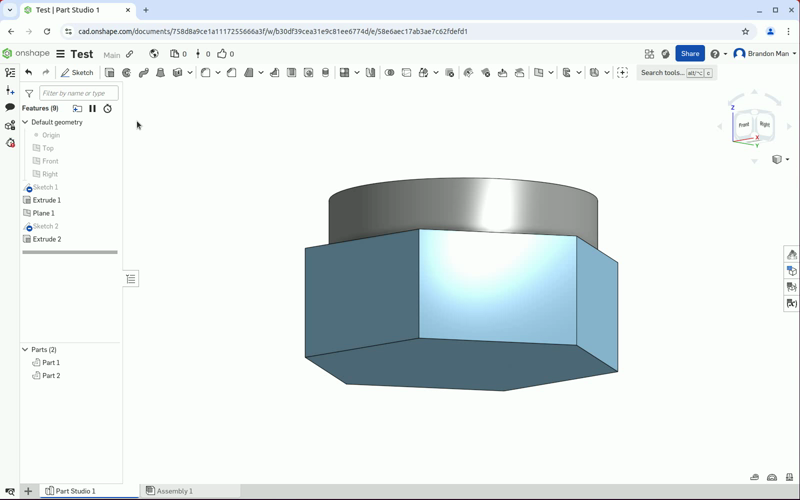
key(down, 3)
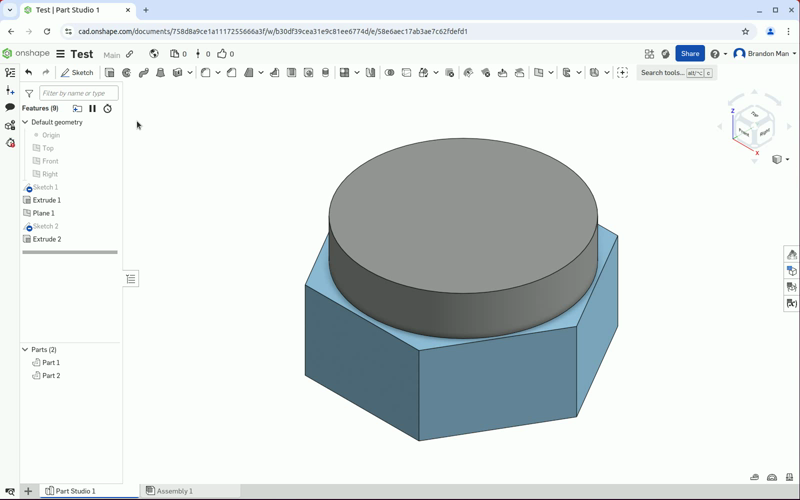
mouse_move(73, 189)
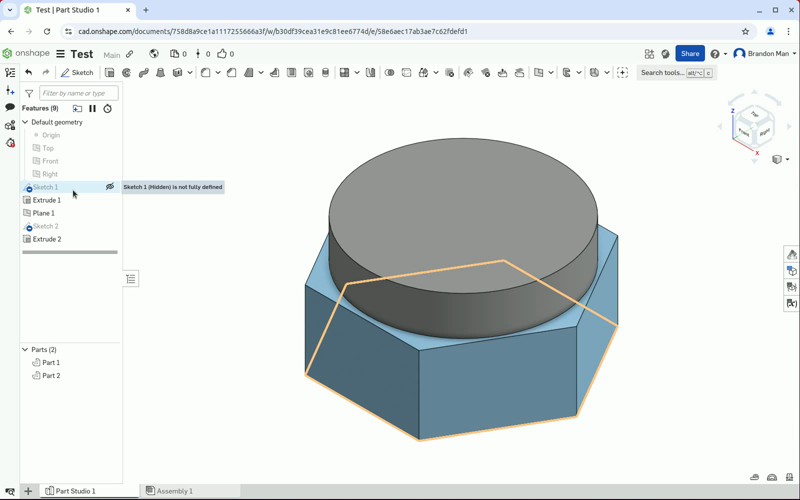
click(73, 189)